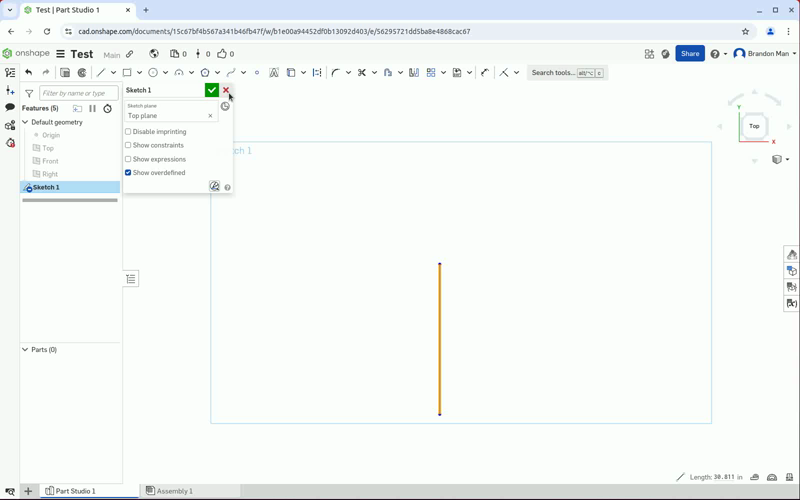
key(shift+h)
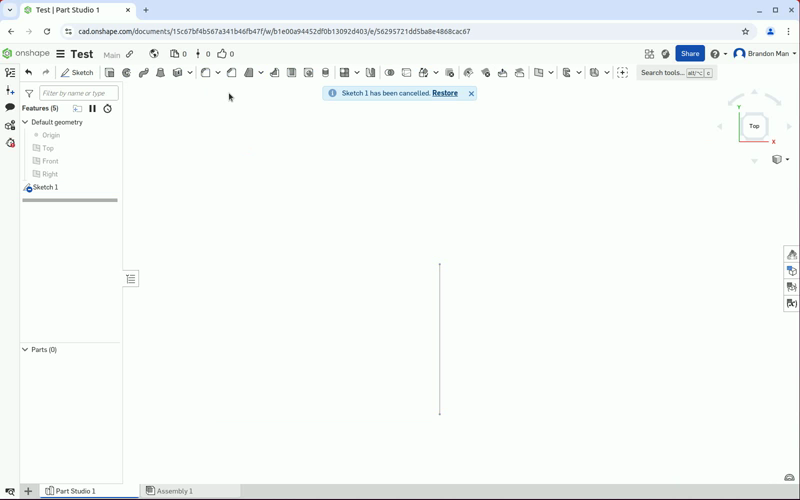
key(shift+s)
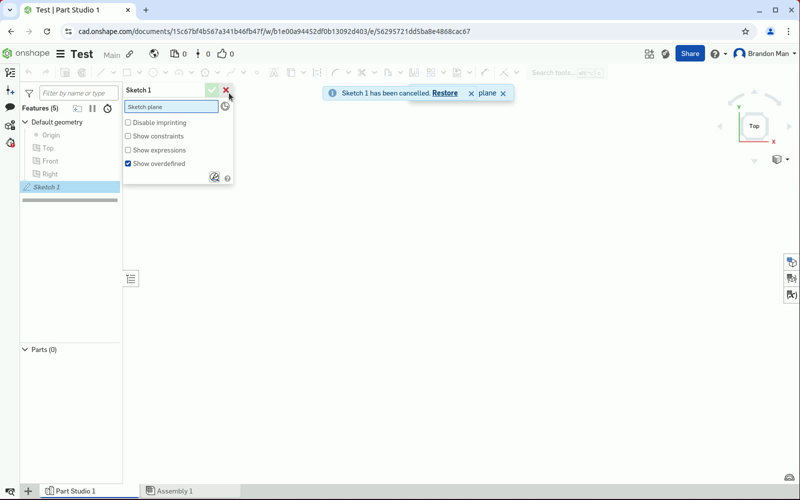
mouse_move(73, 150)
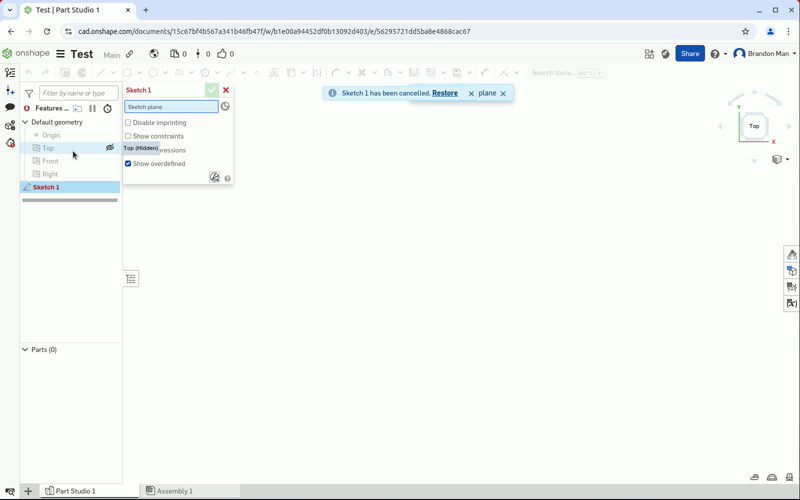
click(73, 150)
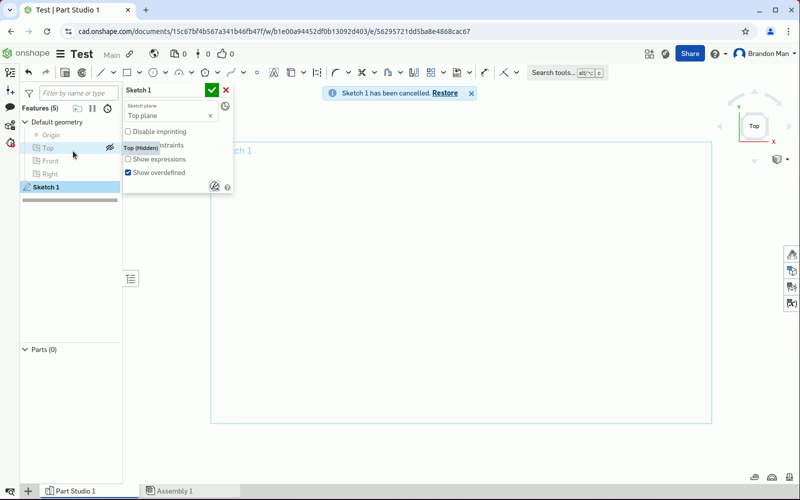
mouse_move(73, 352)
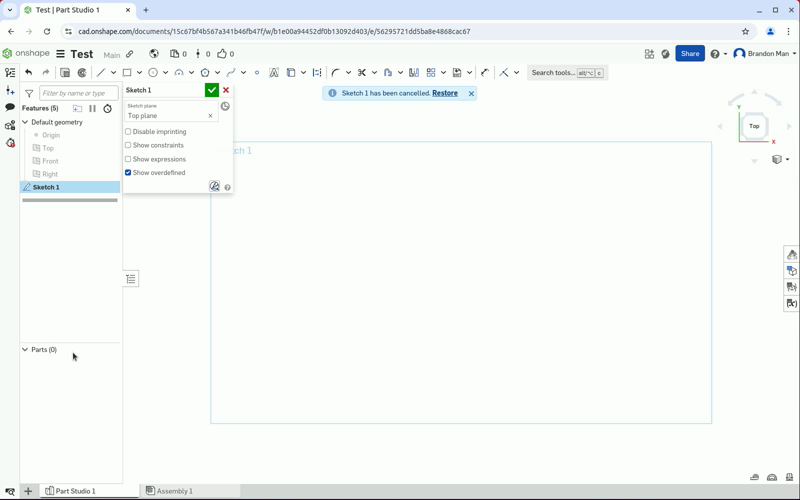
key(y)
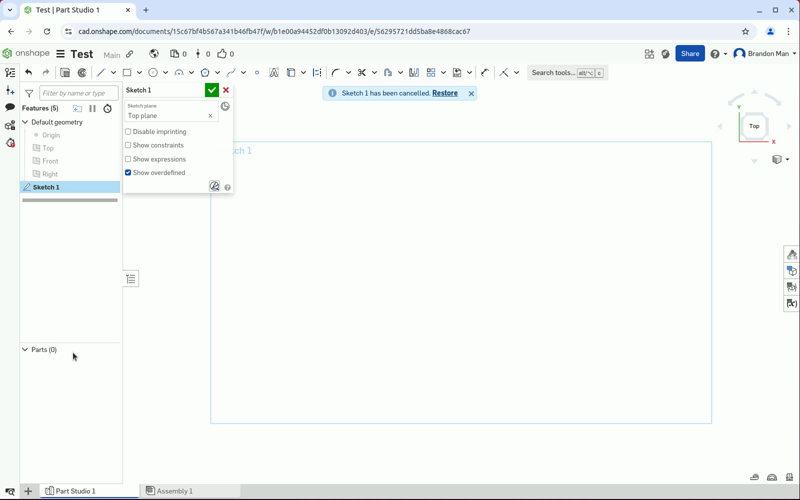
key(c)
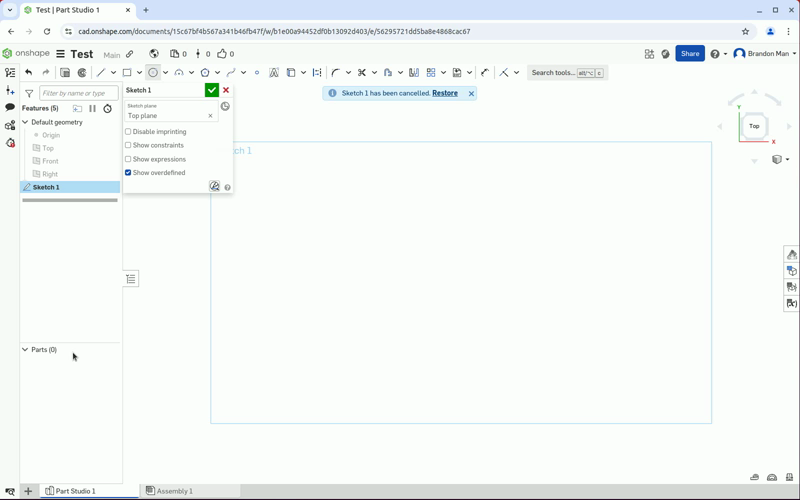
key_down(shift)
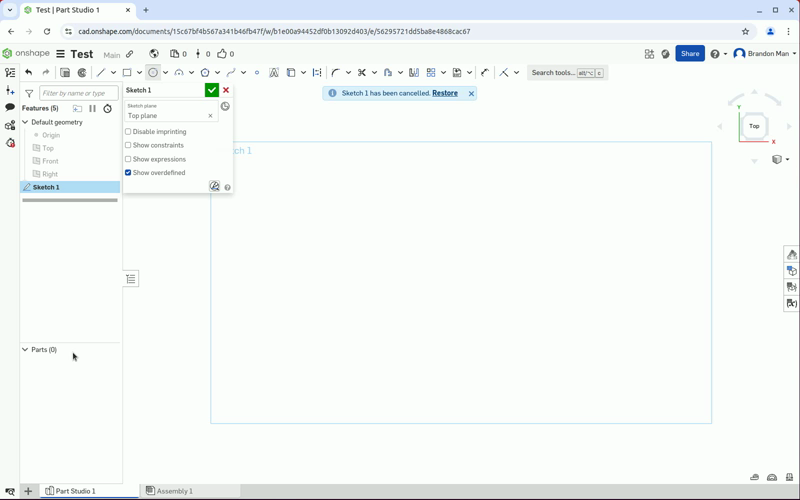
mouse_move(461, 282)
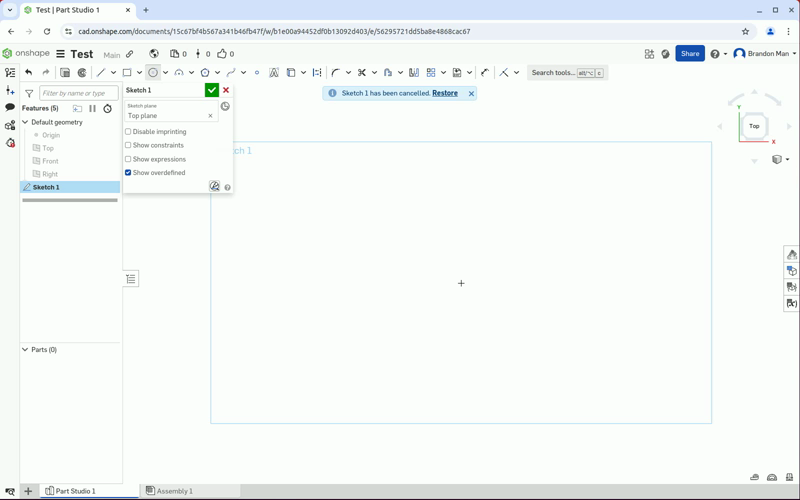
click(461, 282)
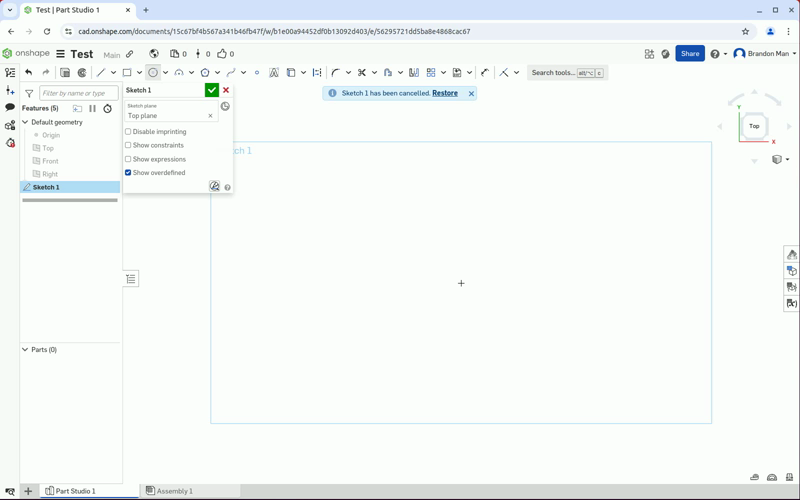
key_up(shift)
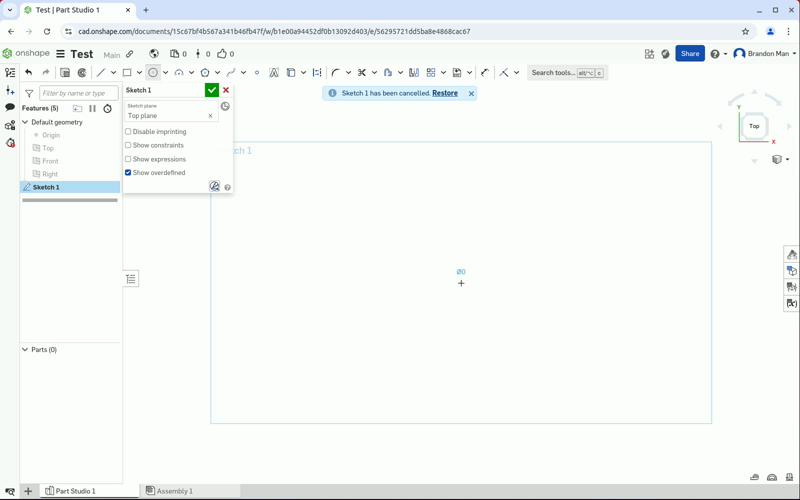
mouse_move(518, 282)
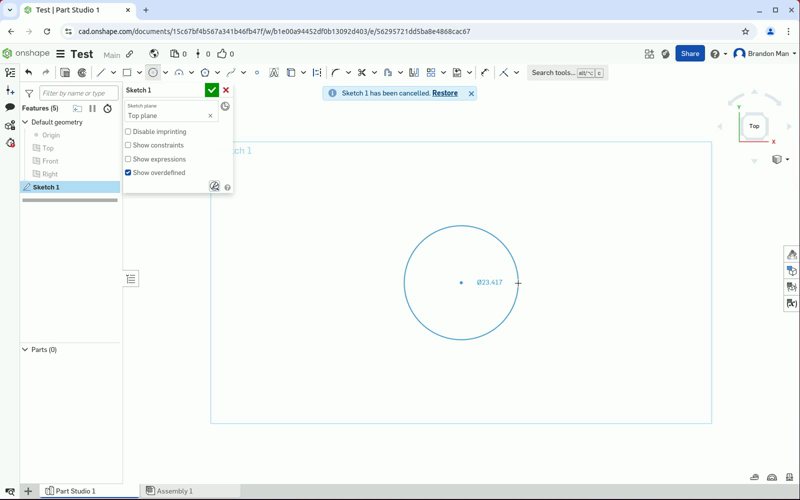
click(518, 282)
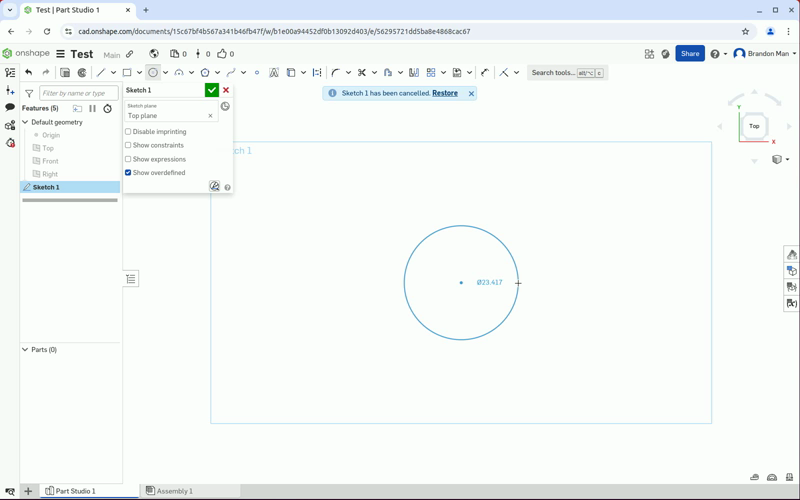
key(esc)
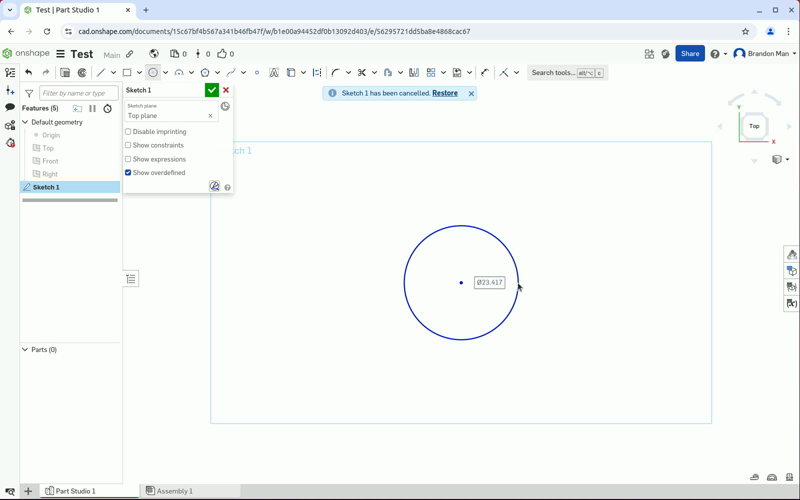
mouse_move(503, 298)
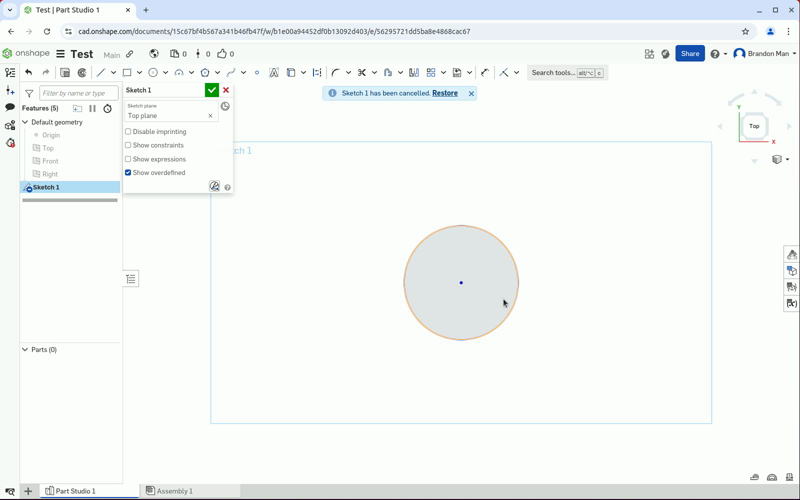
click(503, 298)
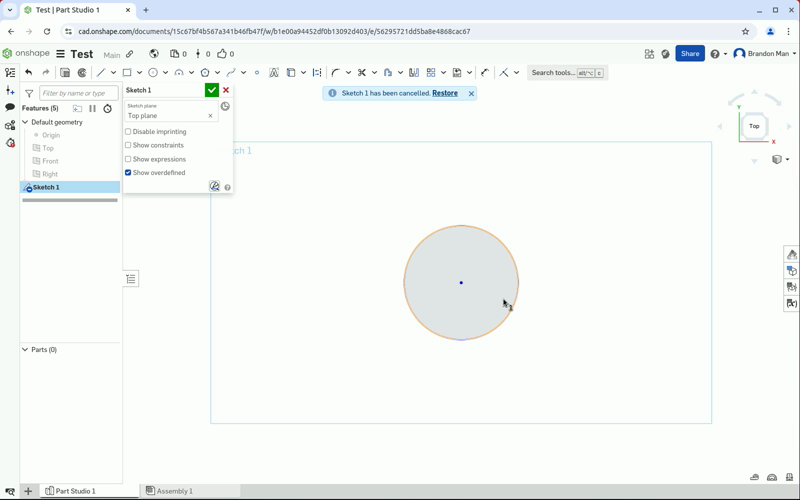
mouse_move(73, 352)
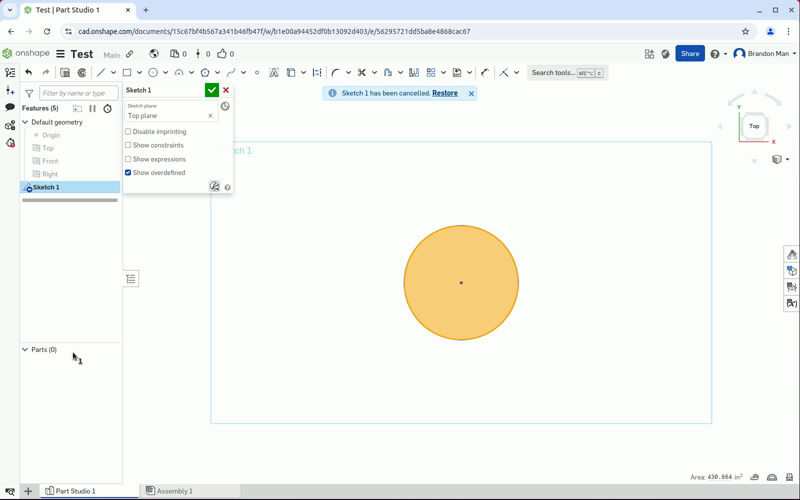
key(shift+y)
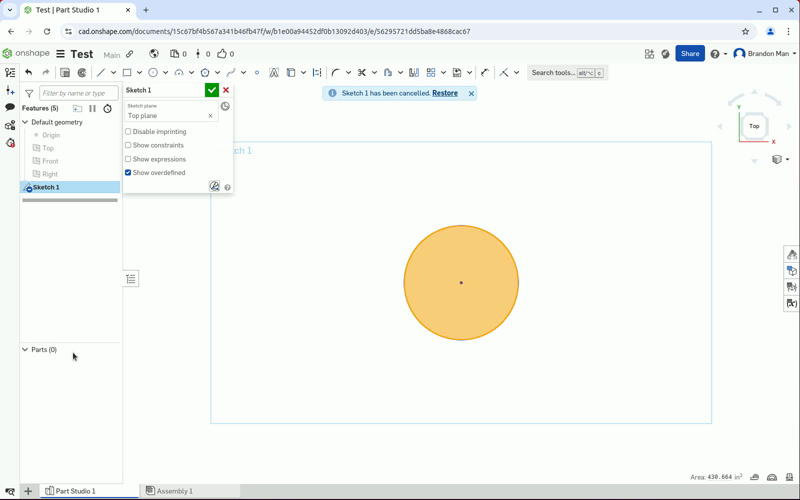
key(shift+e)
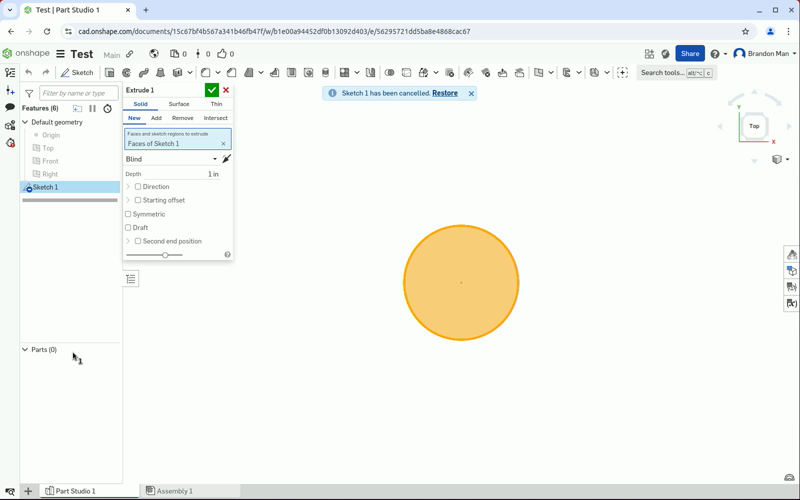
mouse_move(143, 106)
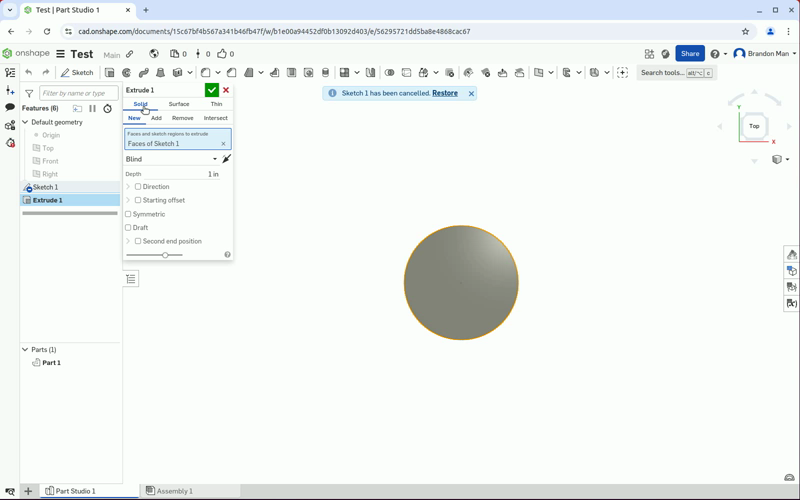
click(143, 106)
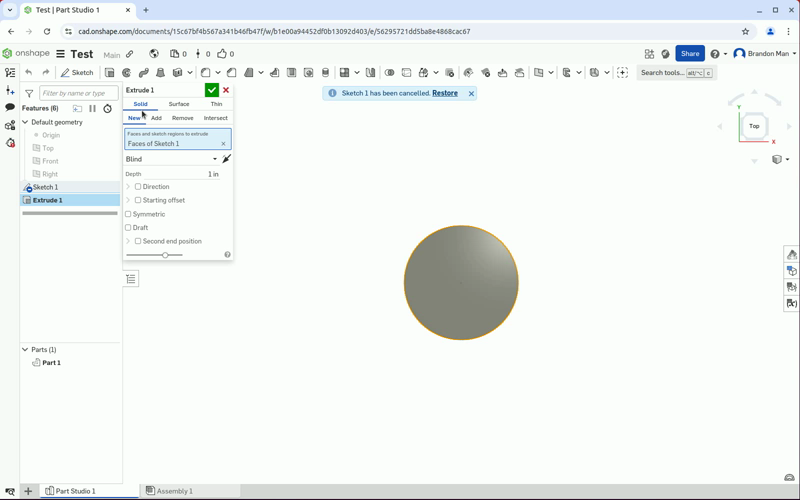
mouse_move(137, 120)
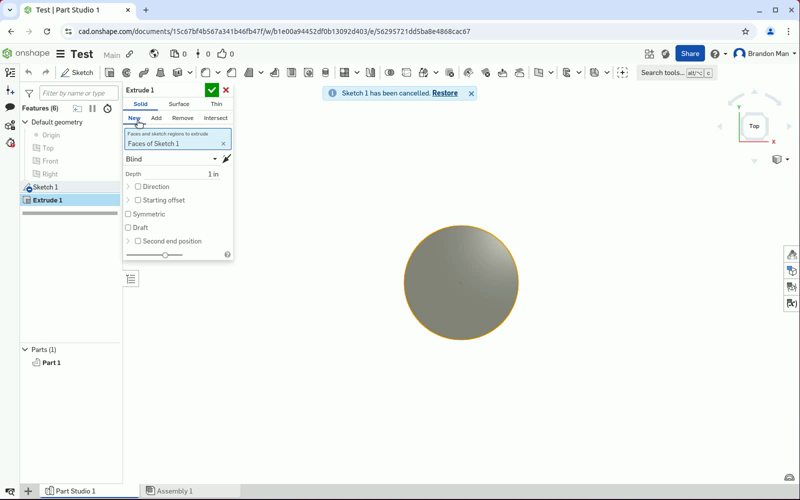
click(137, 120)
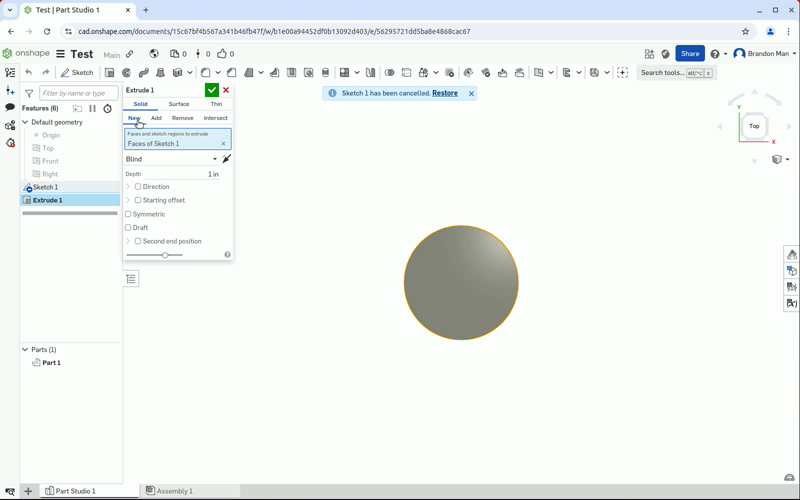
key(tab, 4)
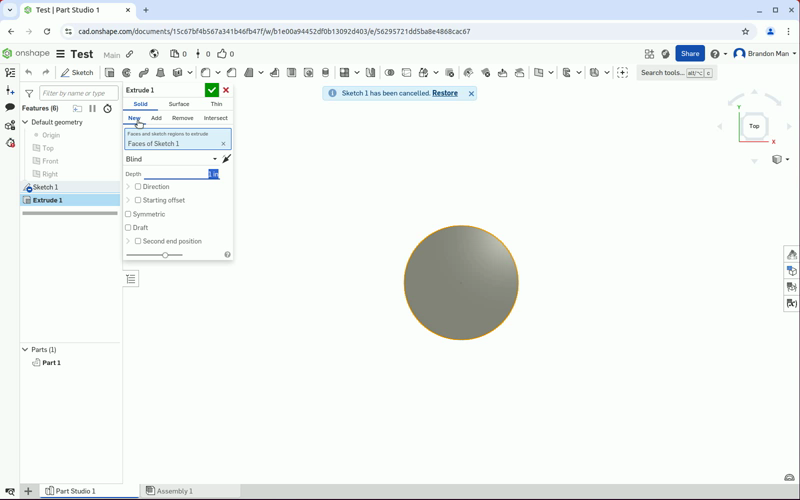
text(4.574)
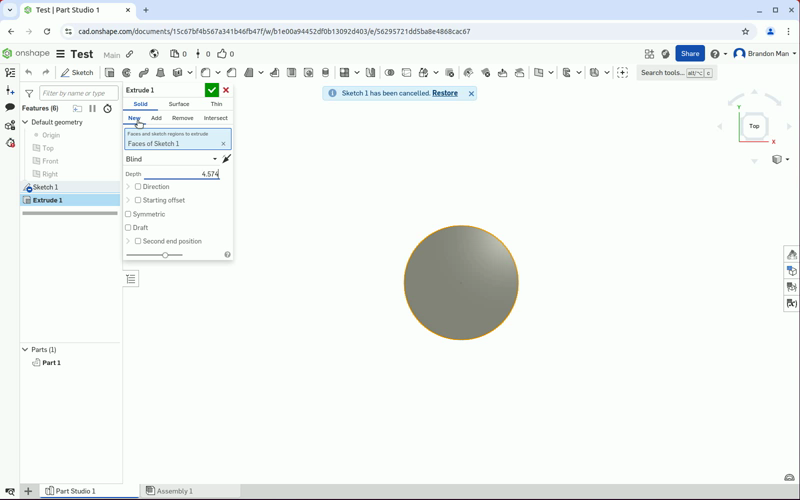
key(enter)
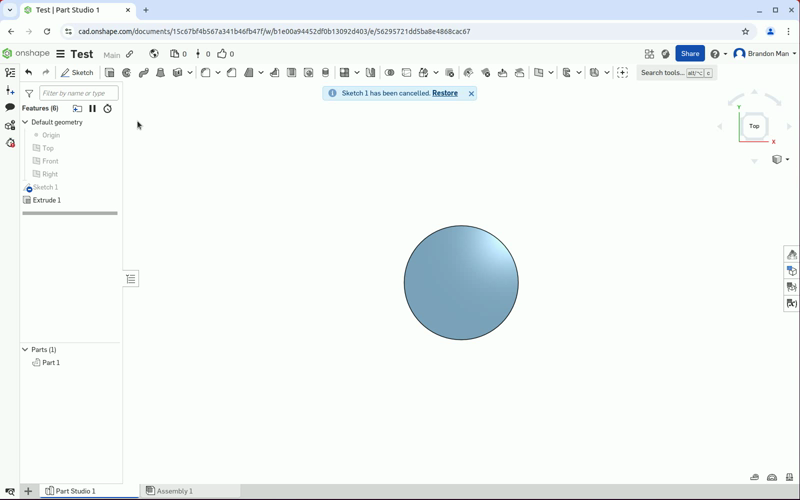
key(shift+h)
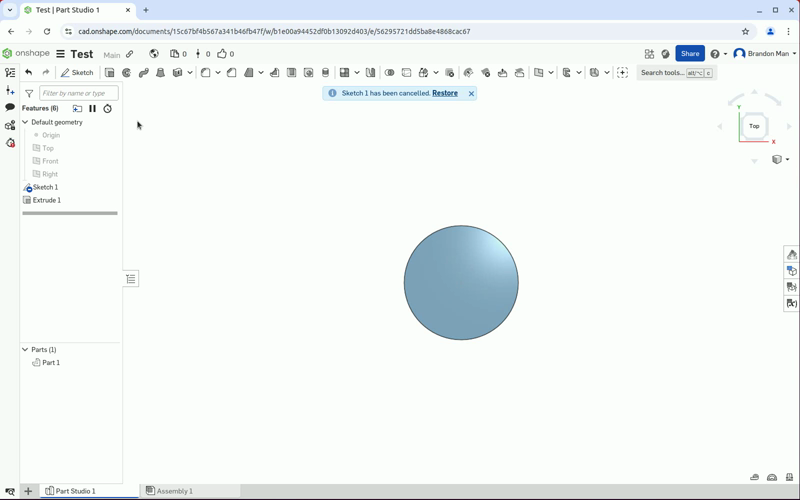
key(shift+h)
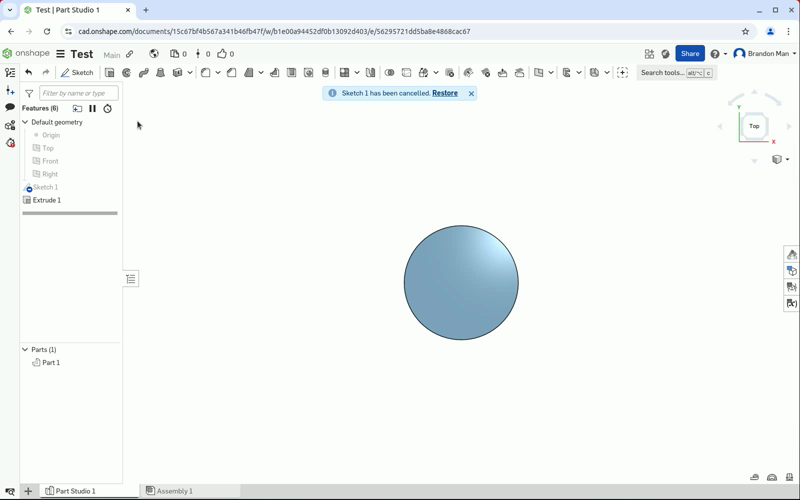
mouse_move(73, 189)
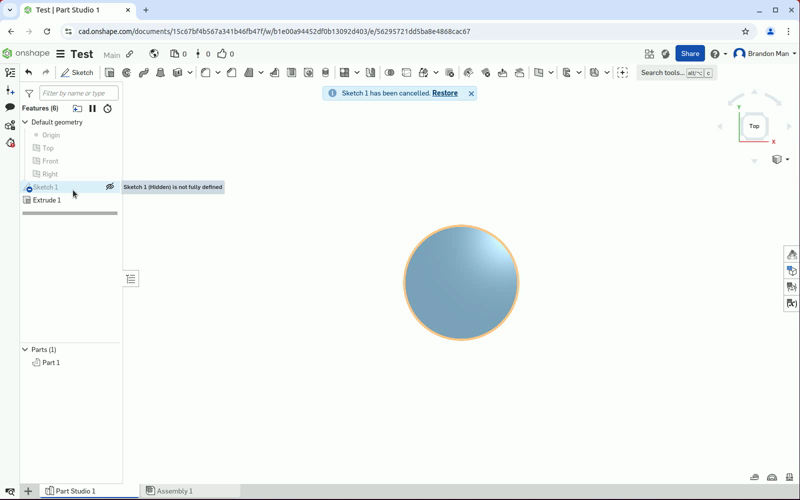
click(73, 189)
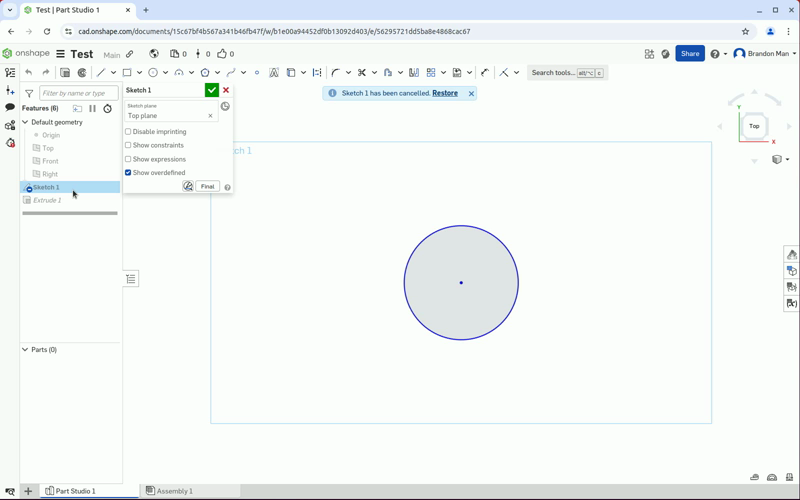
mouse_move(229, 92)
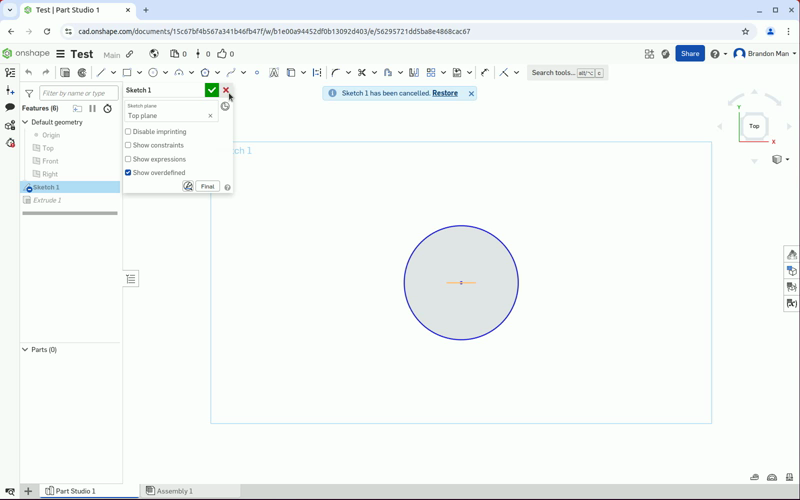
click(229, 92)
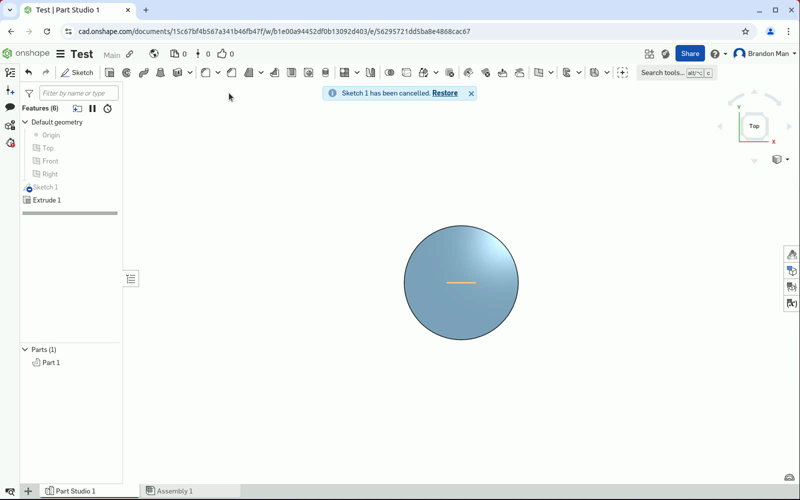
mouse_move(541, 75)
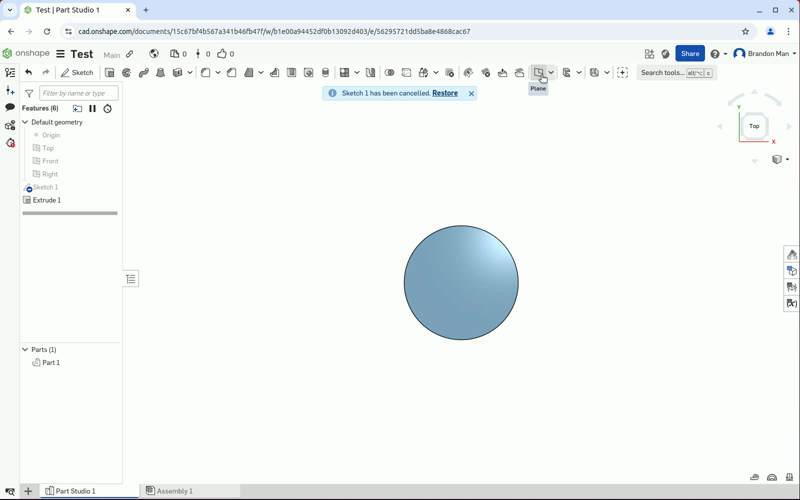
click(541, 75)
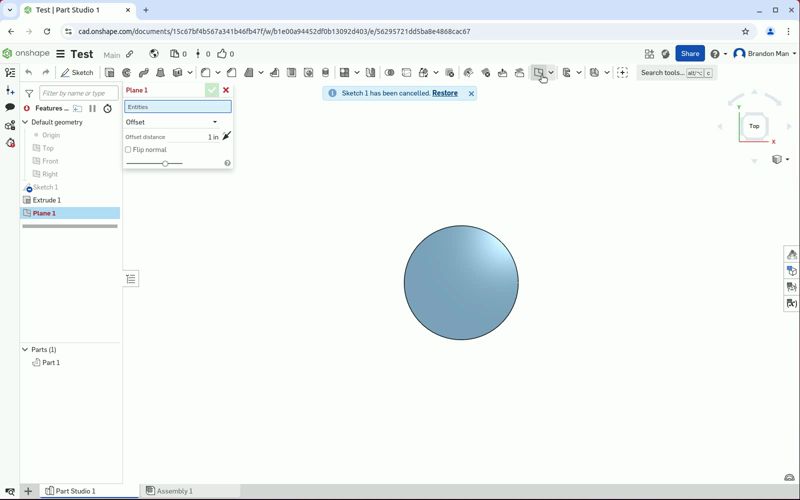
mouse_move(73, 150)
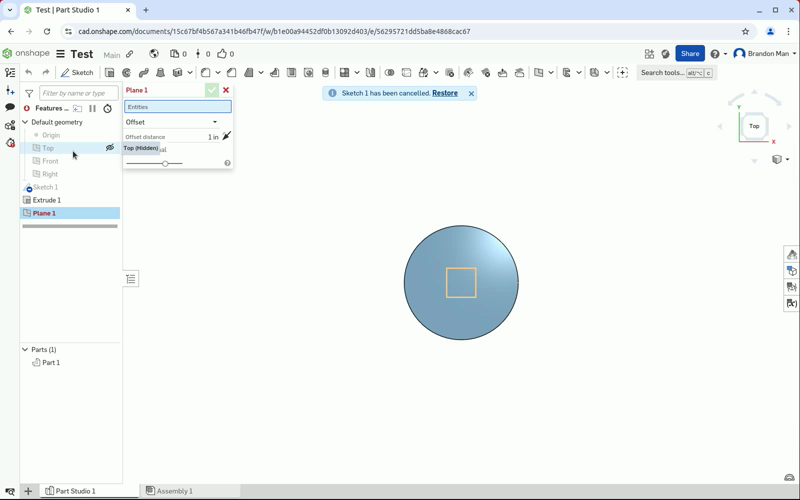
click(73, 150)
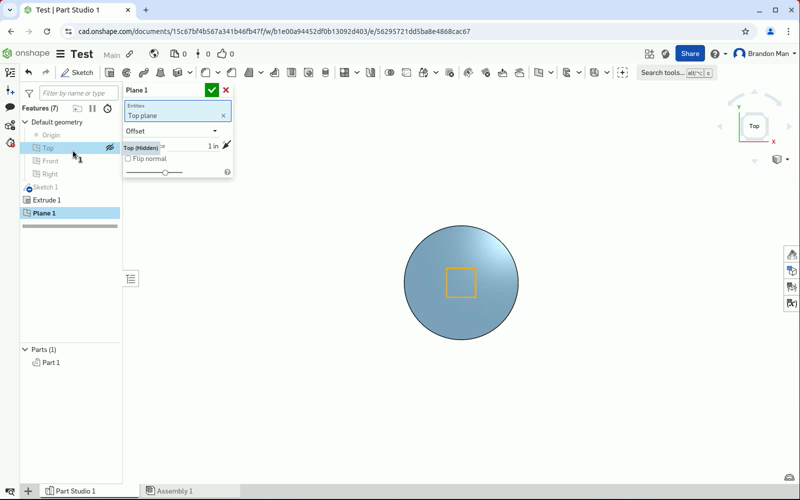
key(tab, 2)
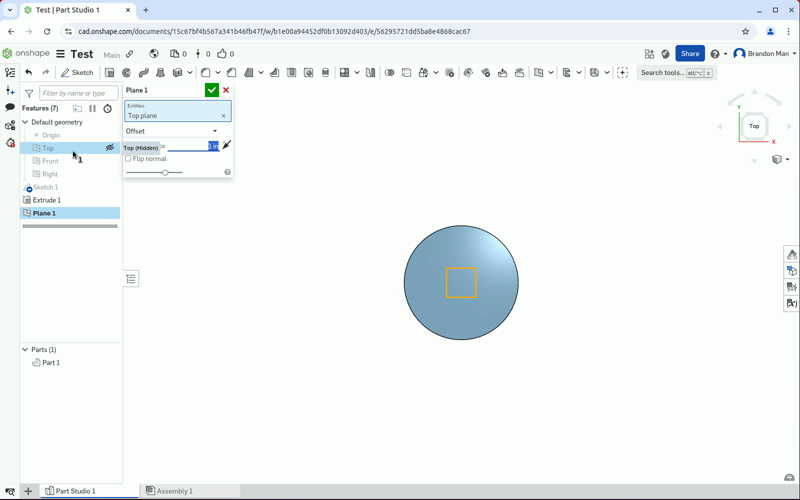
text(4.56)
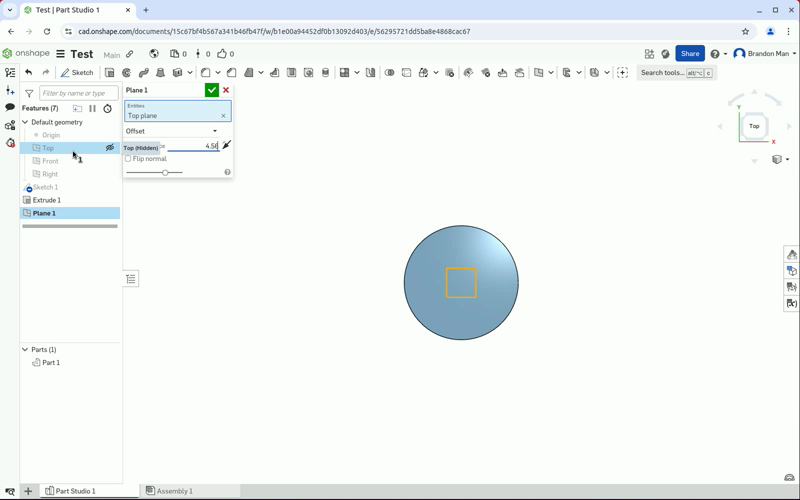
key(enter, 2)
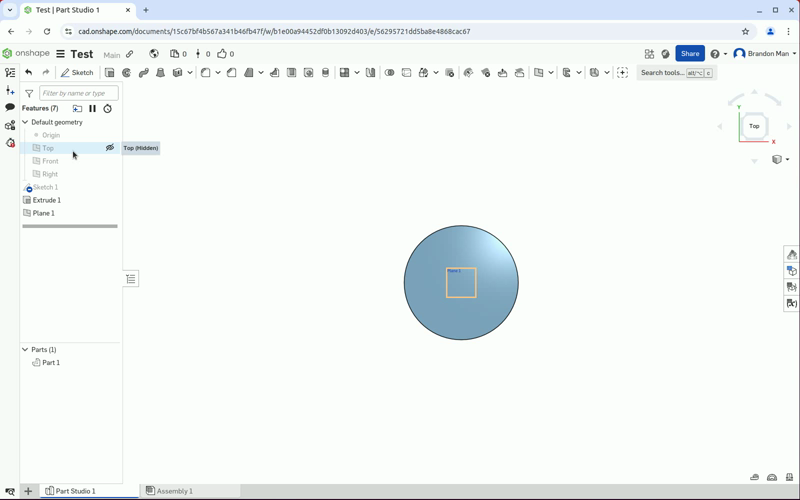
key(shift+s)
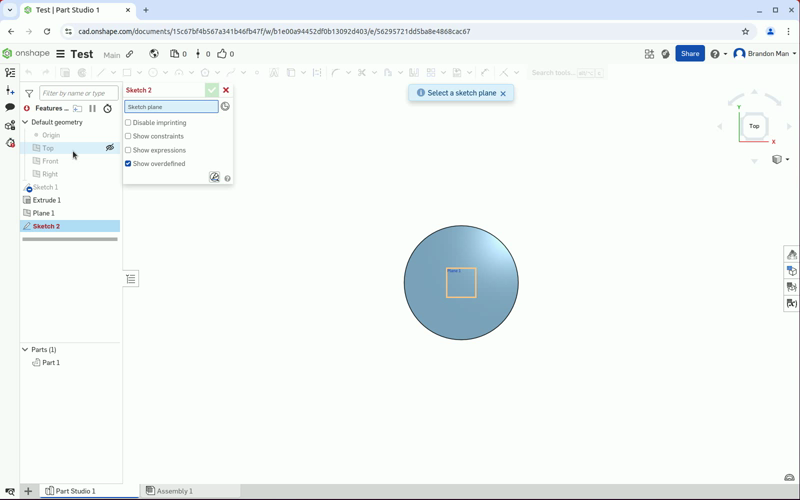
mouse_move(73, 215)
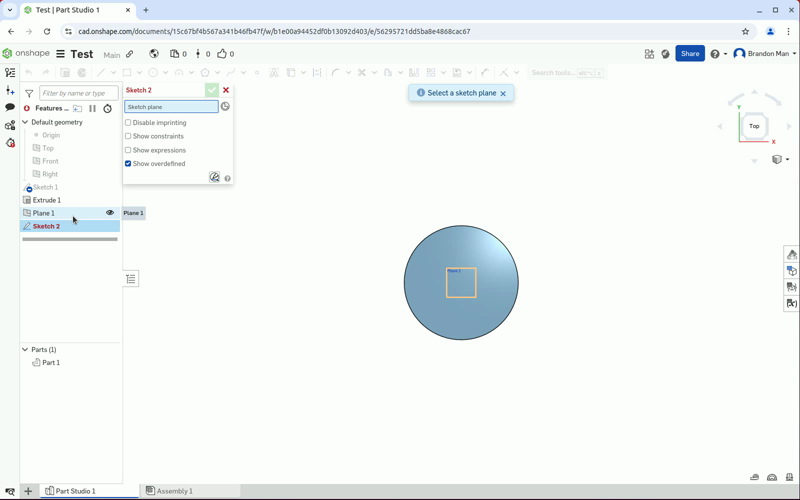
click(73, 215)
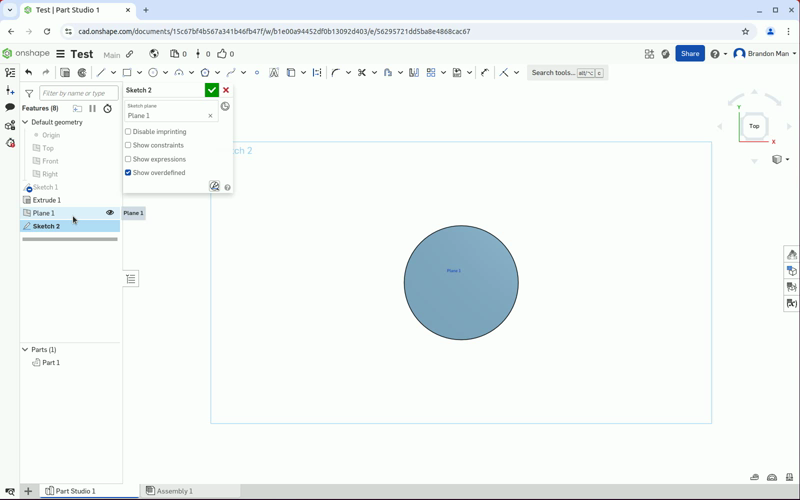
mouse_move(73, 352)
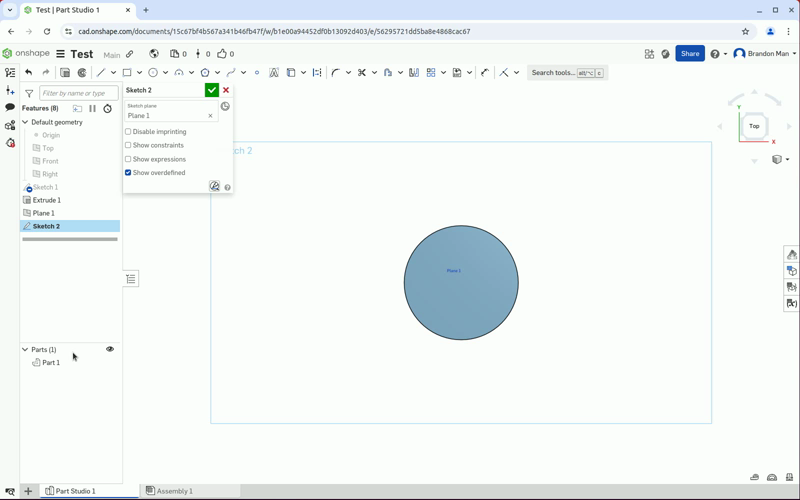
key(y)
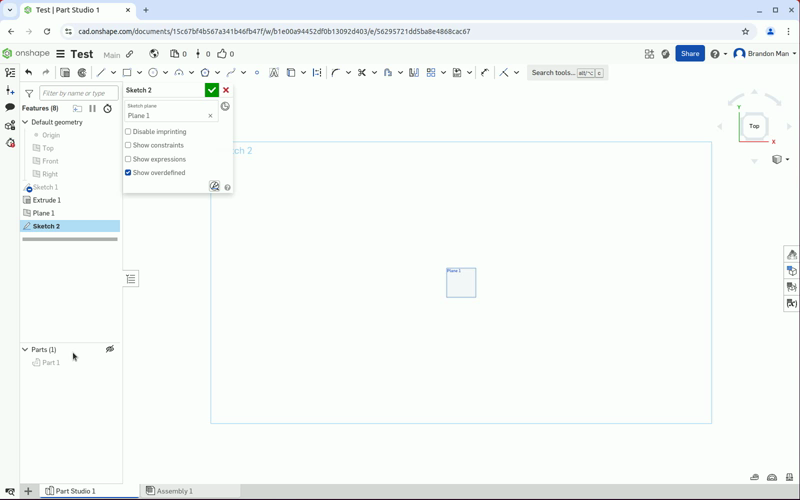
key(c)
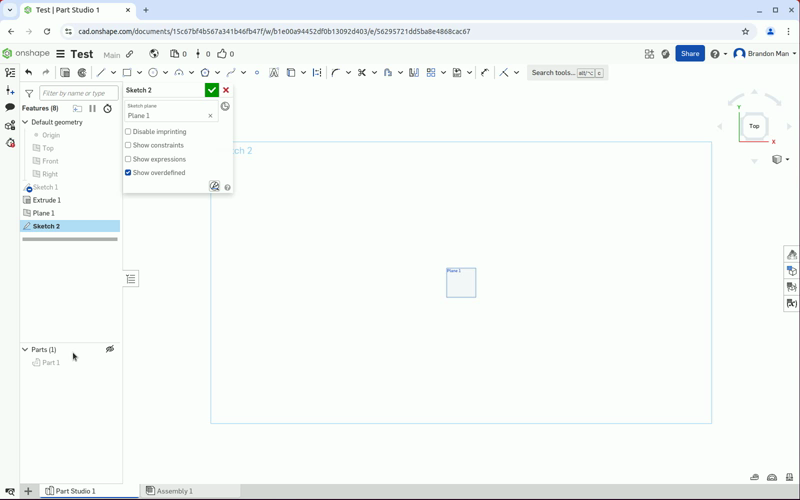
key_down(shift)
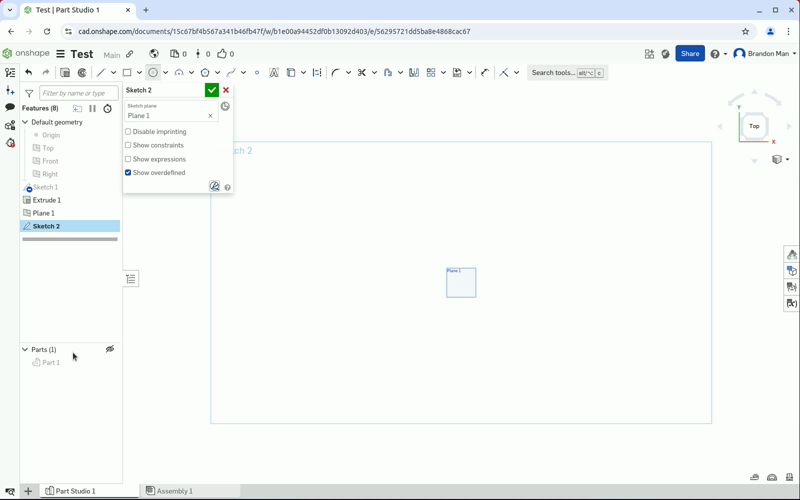
mouse_move(461, 282)
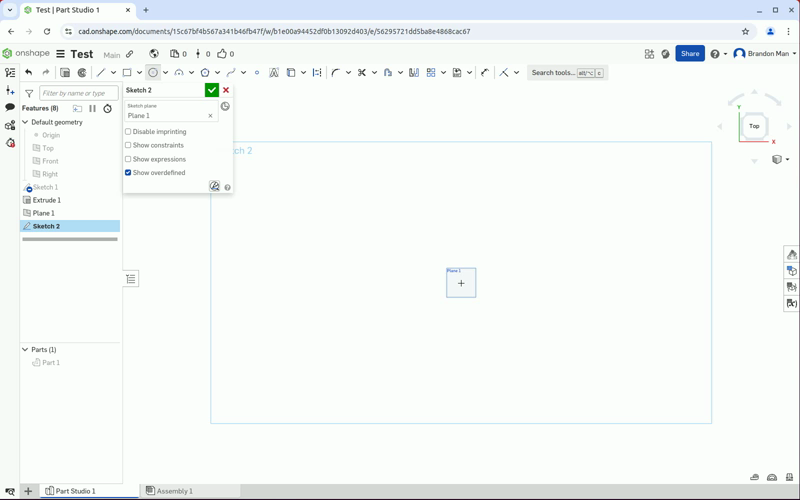
click(461, 282)
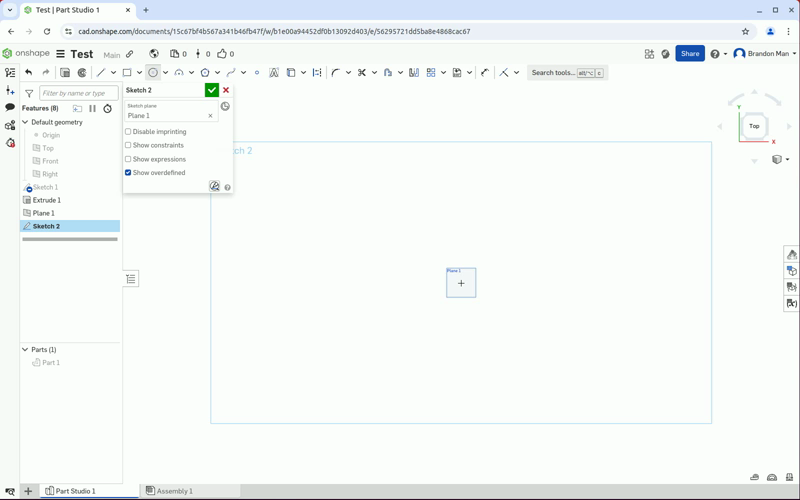
key_up(shift)
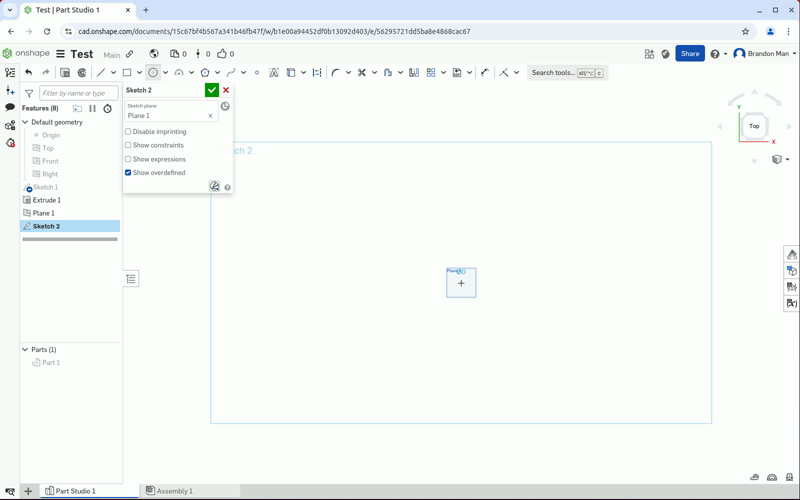
mouse_move(518, 282)
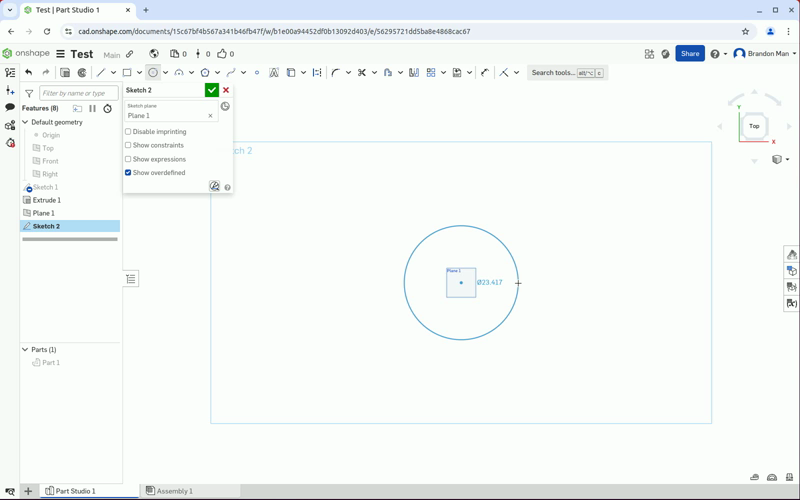
click(518, 282)
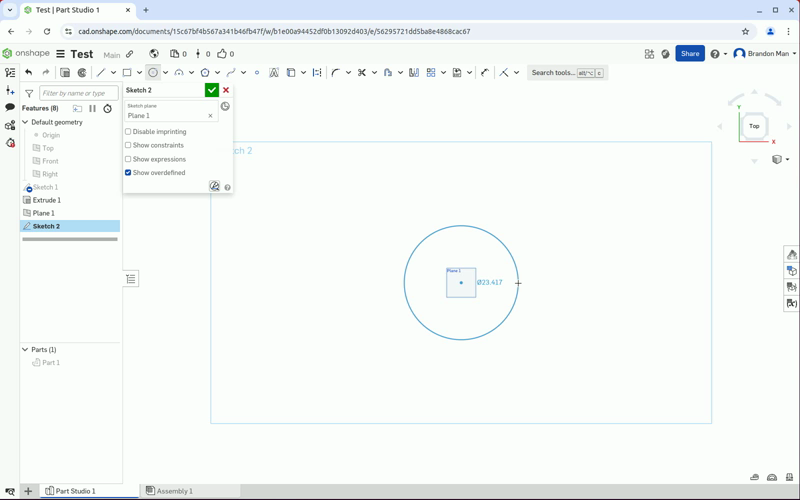
key(esc)
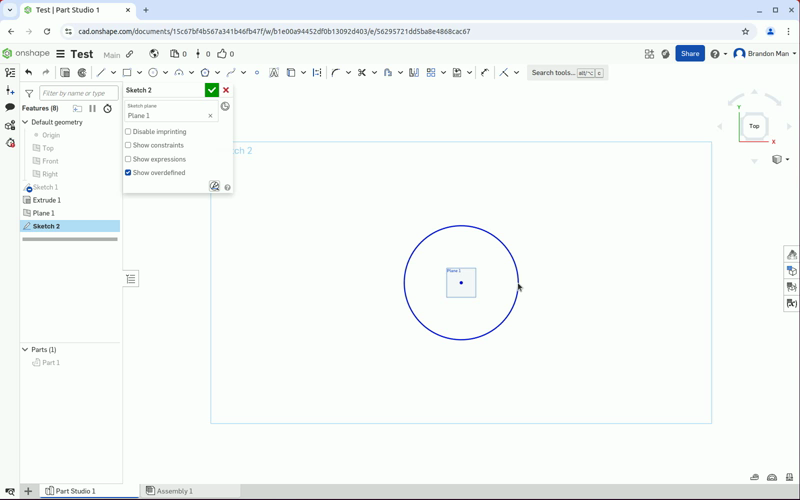
mouse_move(487, 274)
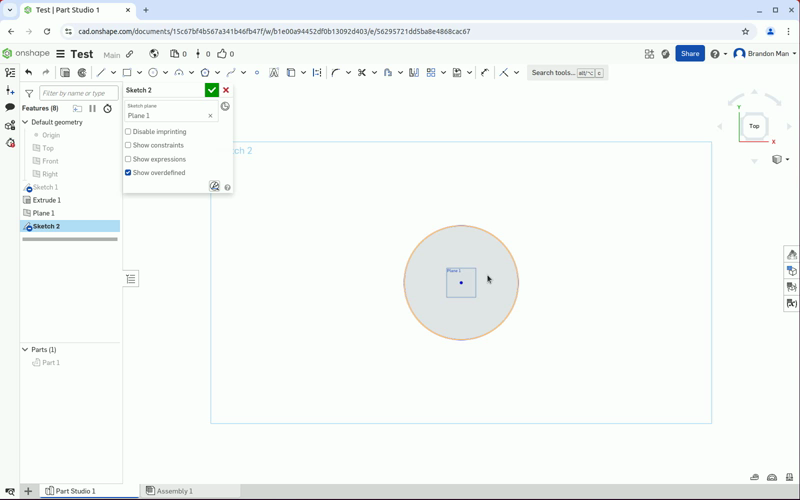
click(487, 274)
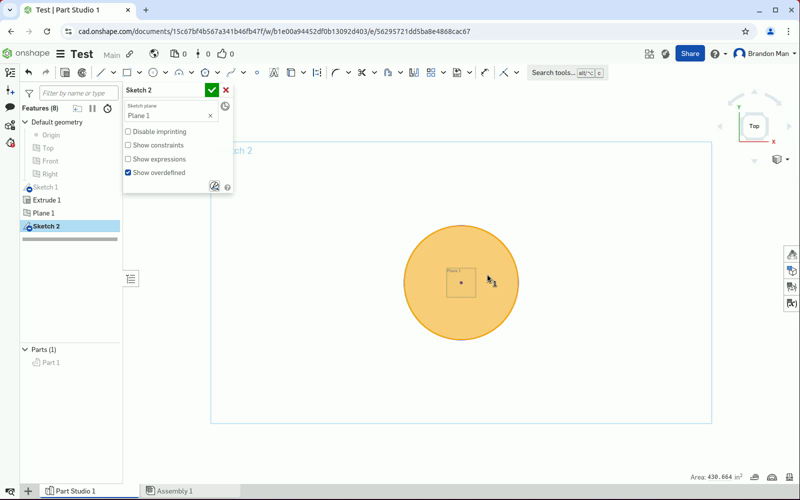
mouse_move(73, 352)
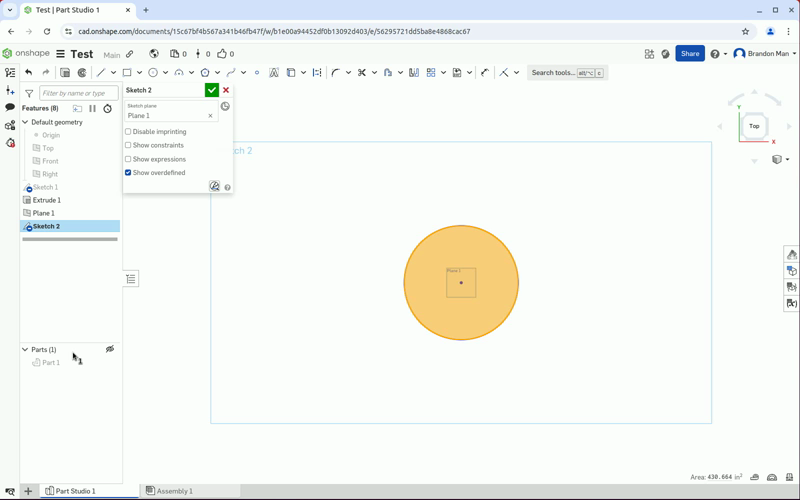
key(shift+y)
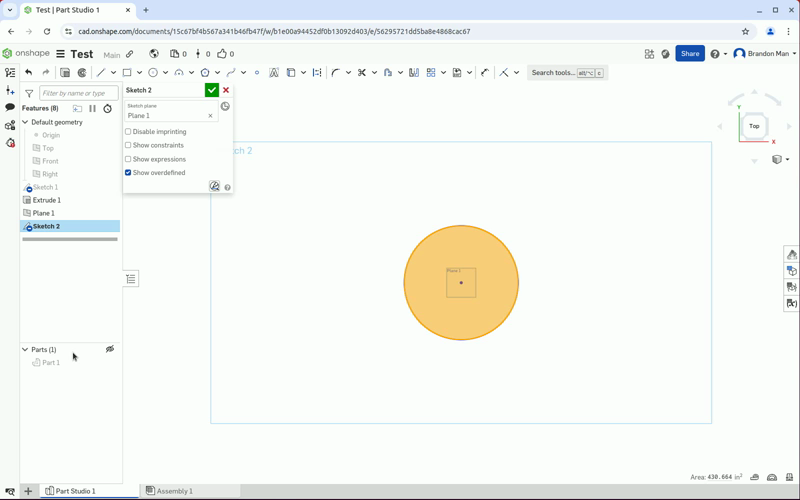
key(shift+e)
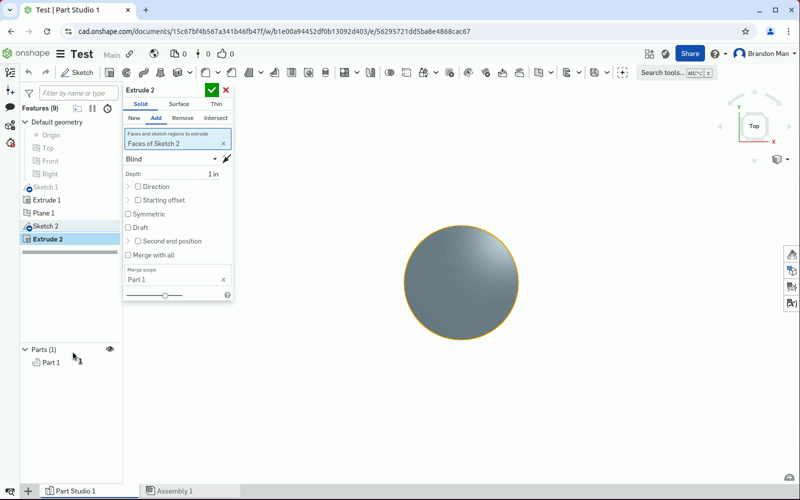
mouse_move(143, 106)
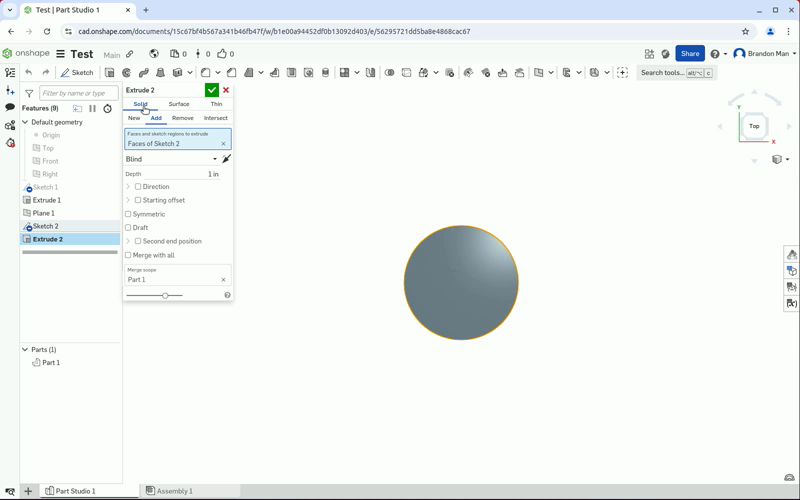
click(143, 106)
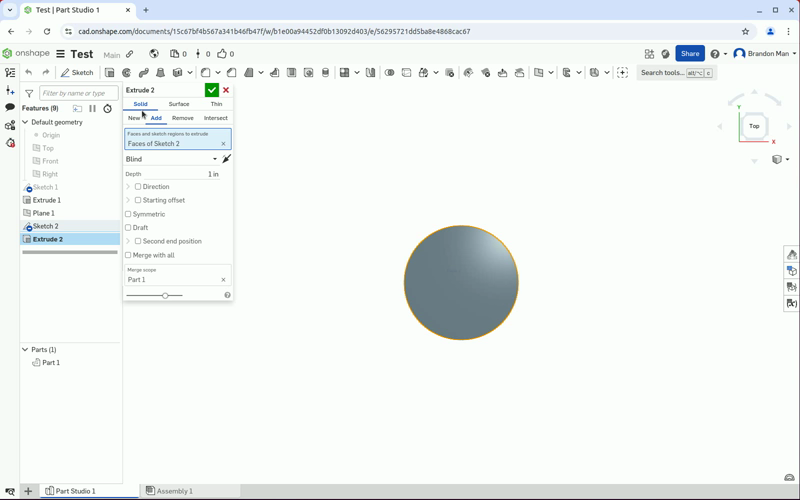
mouse_move(137, 120)
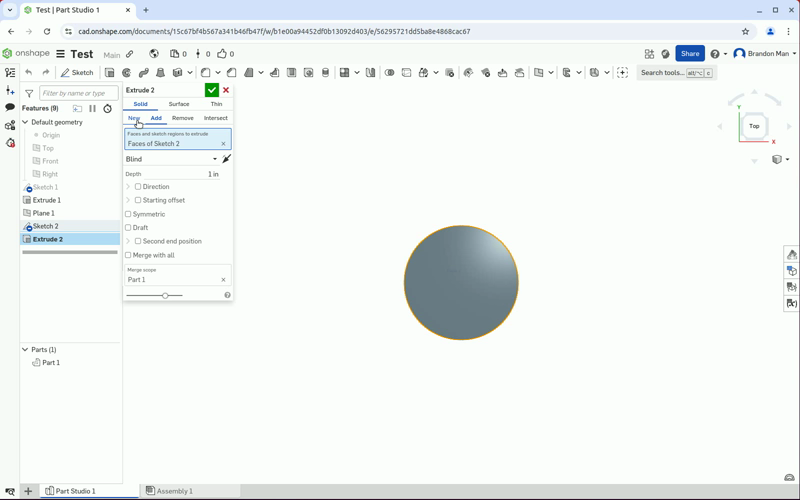
click(137, 120)
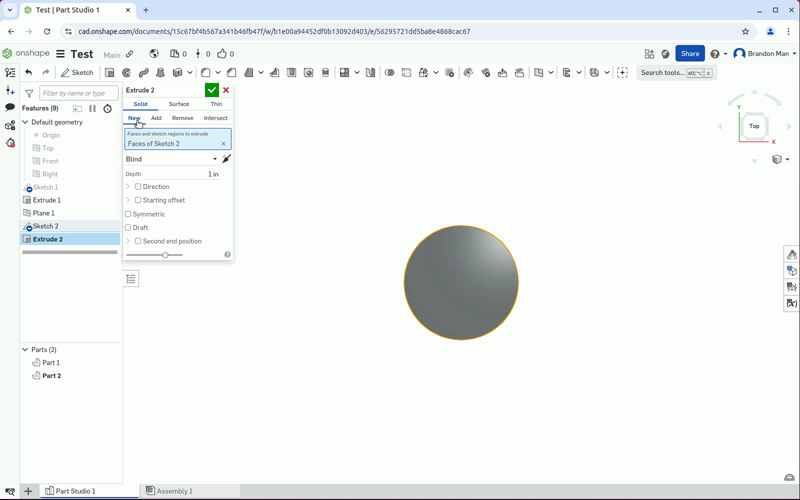
key(tab, 4)
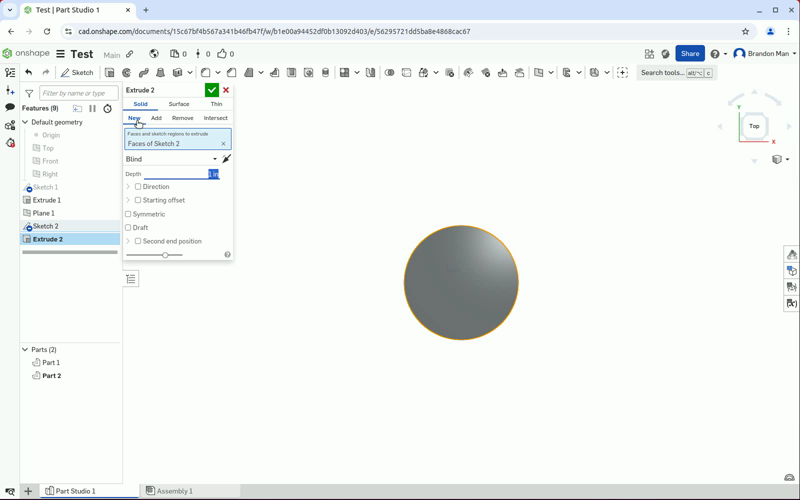
text(4.574)
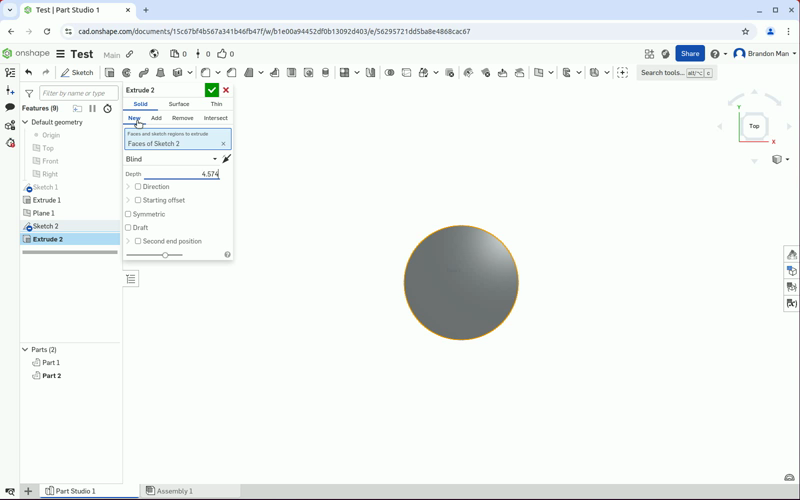
key(enter)
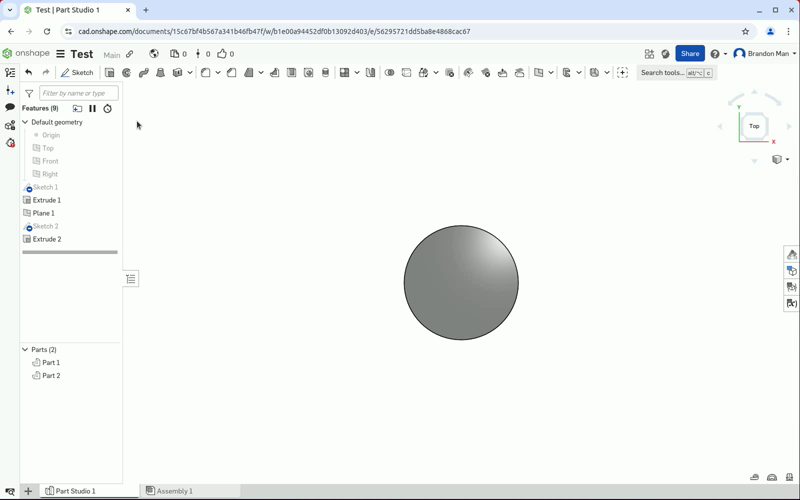
key(shift+h)
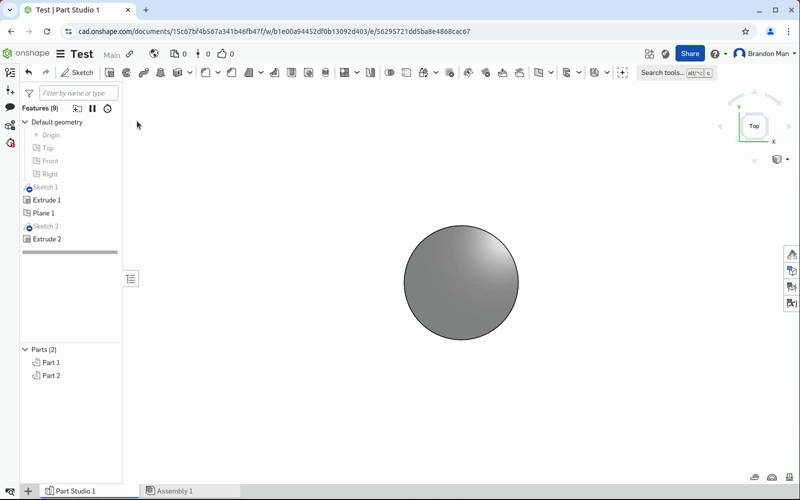
key(shift+h)
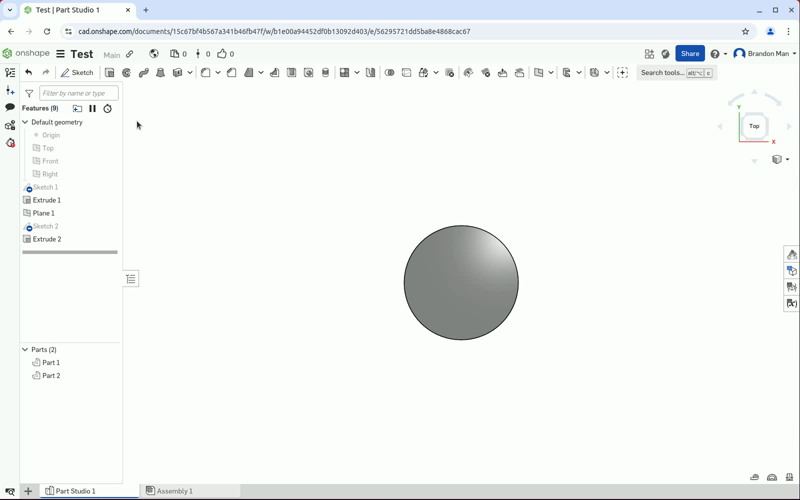
mouse_move(73, 189)
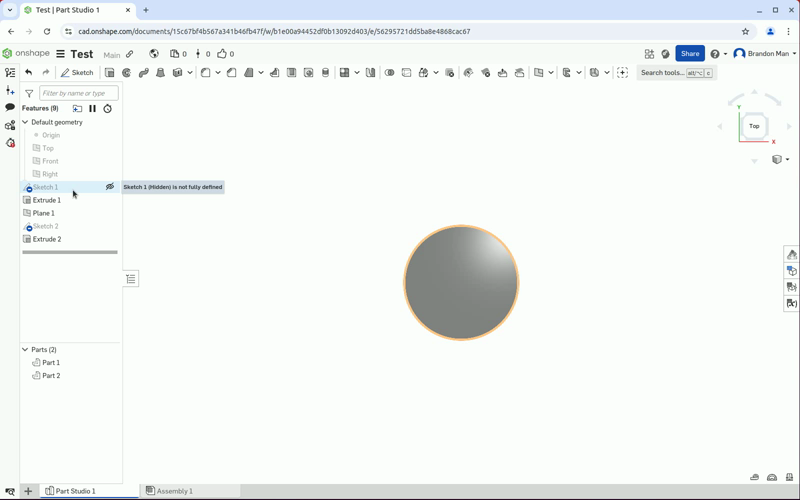
click(73, 189)
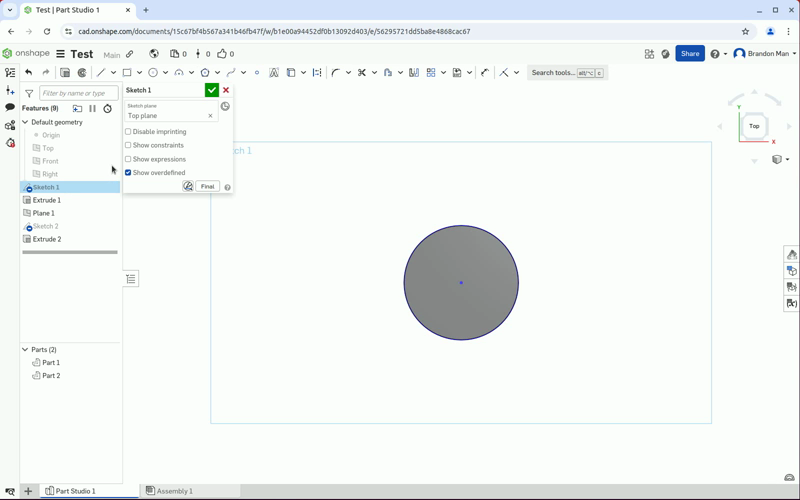
mouse_move(229, 92)
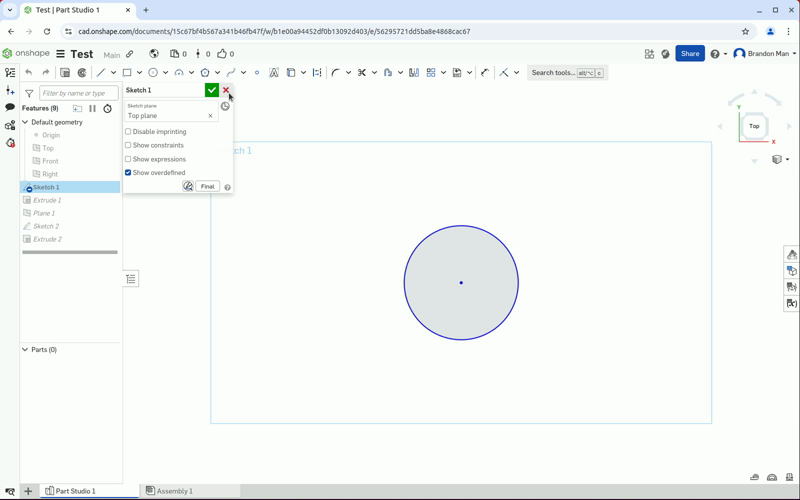
click(229, 92)
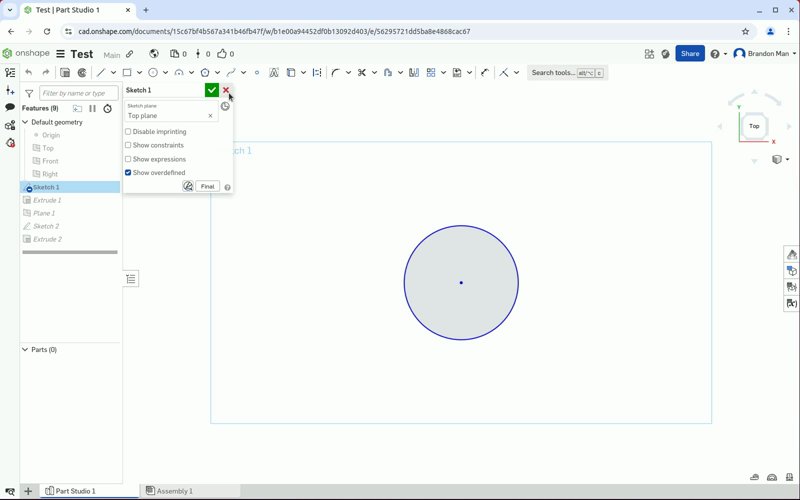
key(shift+s)
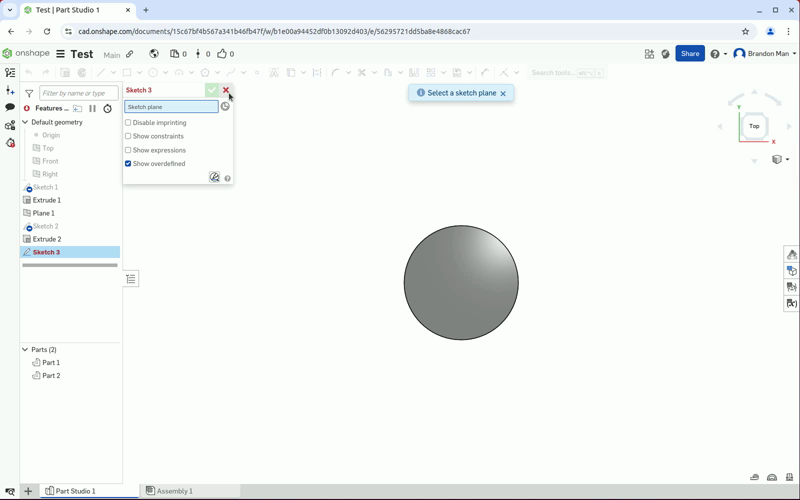
mouse_move(73, 150)
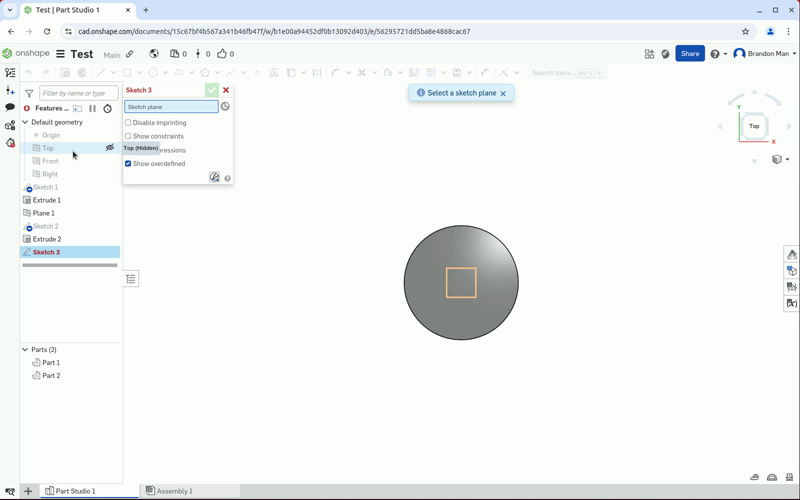
click(73, 150)
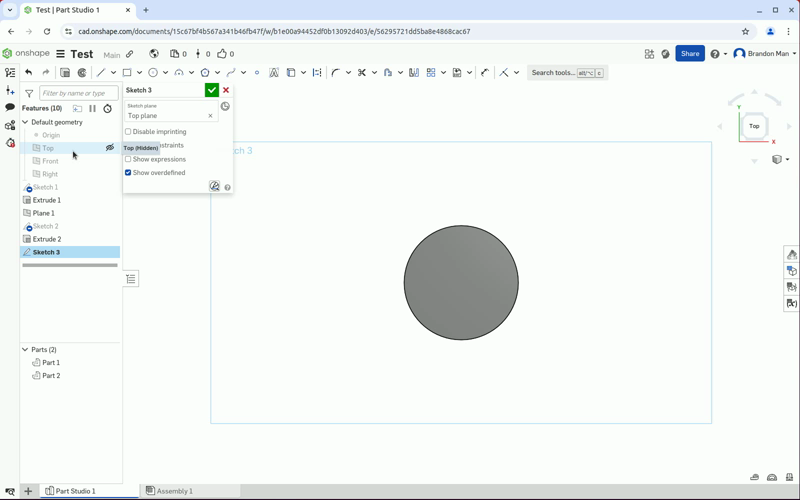
mouse_move(73, 352)
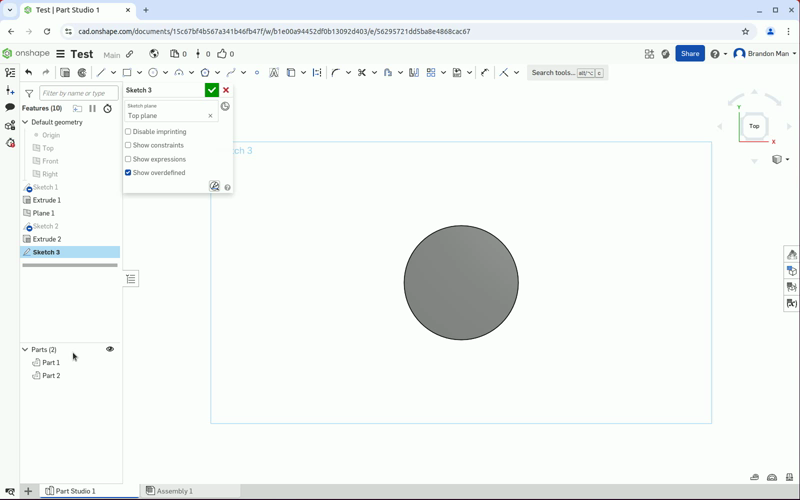
key(y)
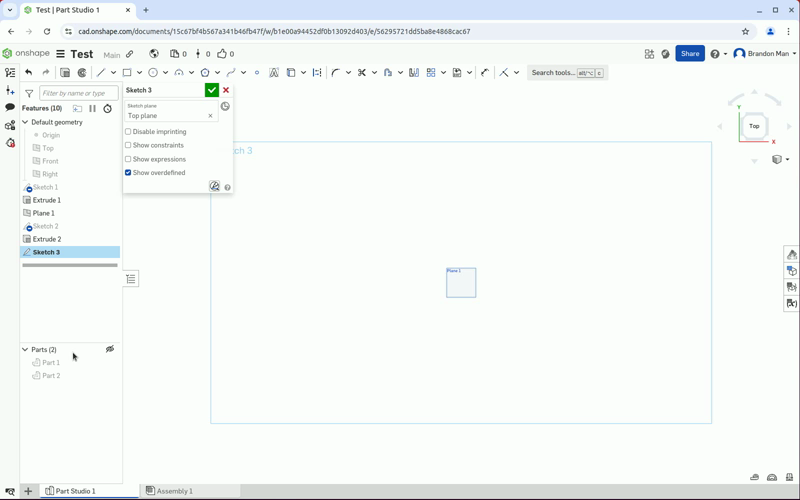
key(c)
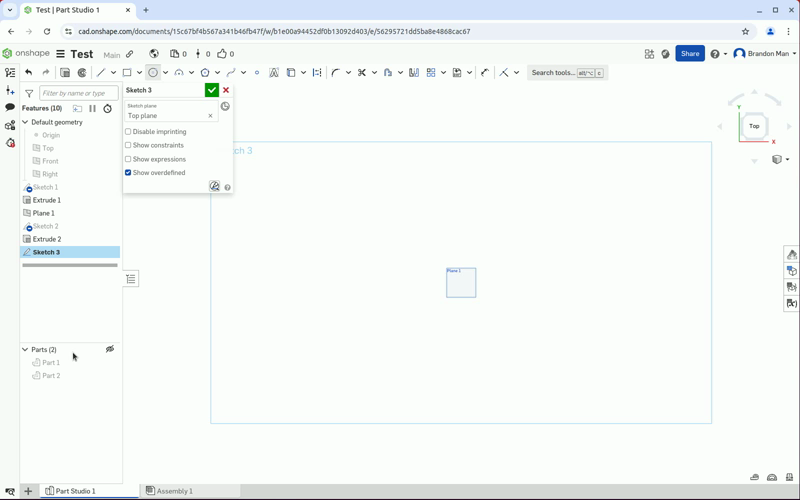
key_down(shift)
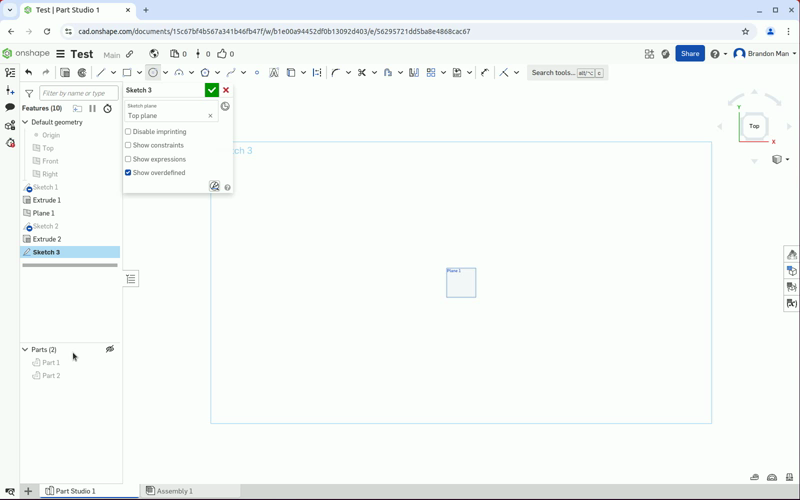
mouse_move(461, 282)
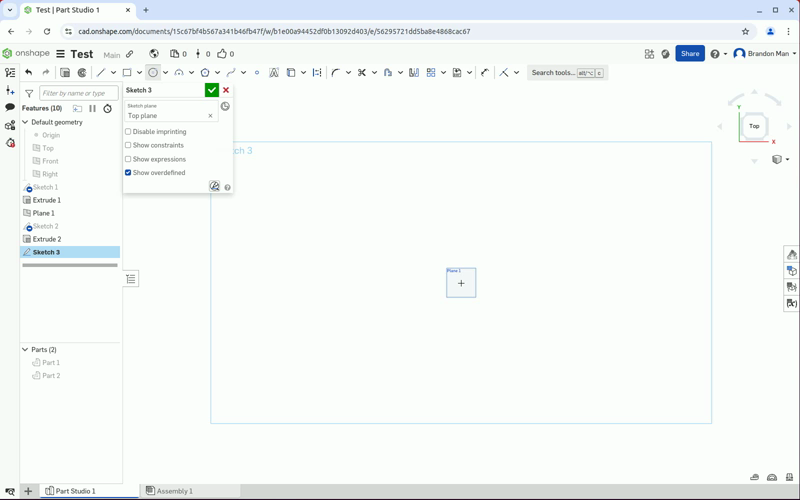
click(461, 282)
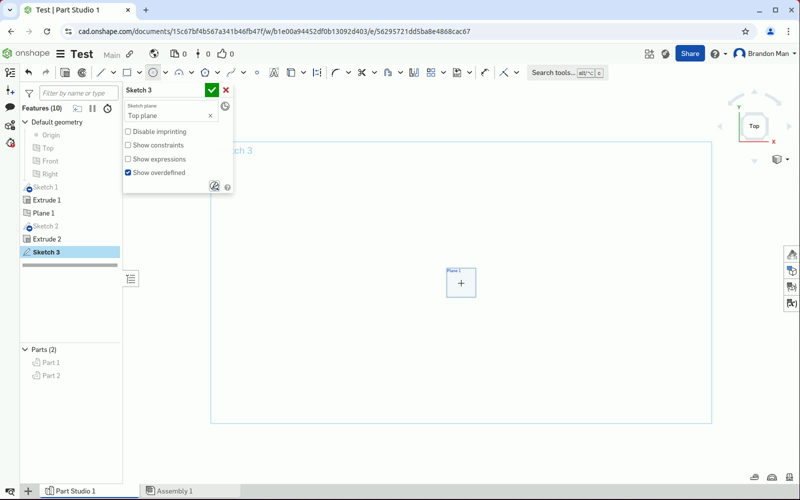
key_up(shift)
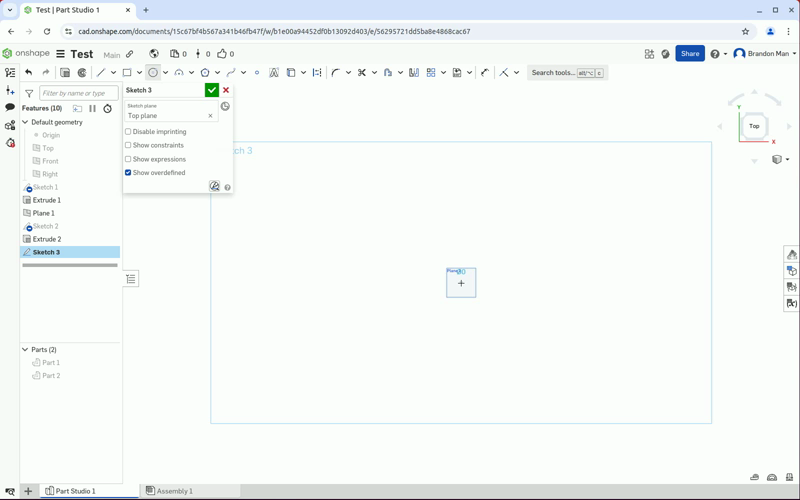
mouse_move(518, 282)
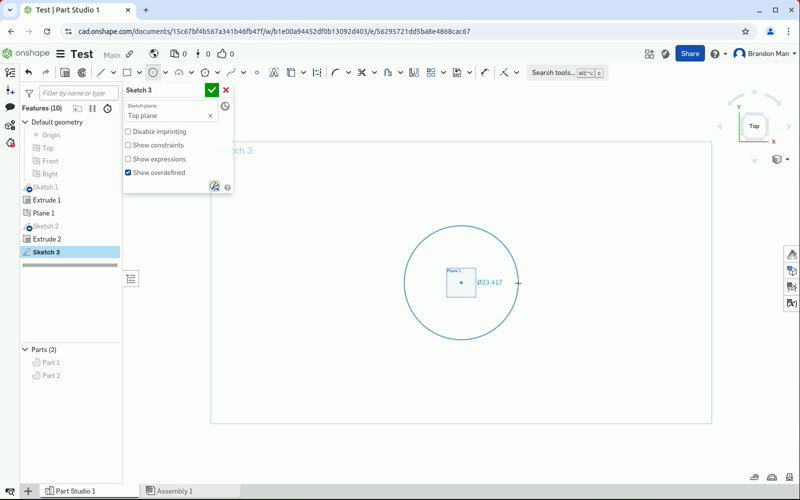
click(518, 282)
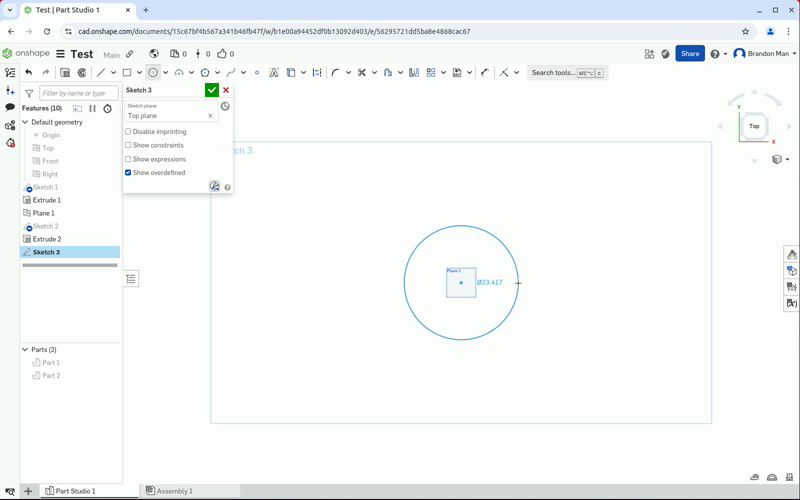
key(esc)
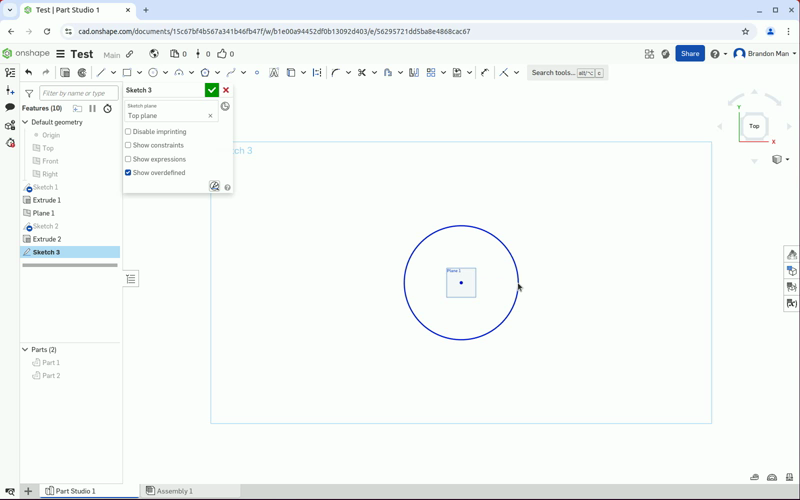
mouse_move(470, 261)
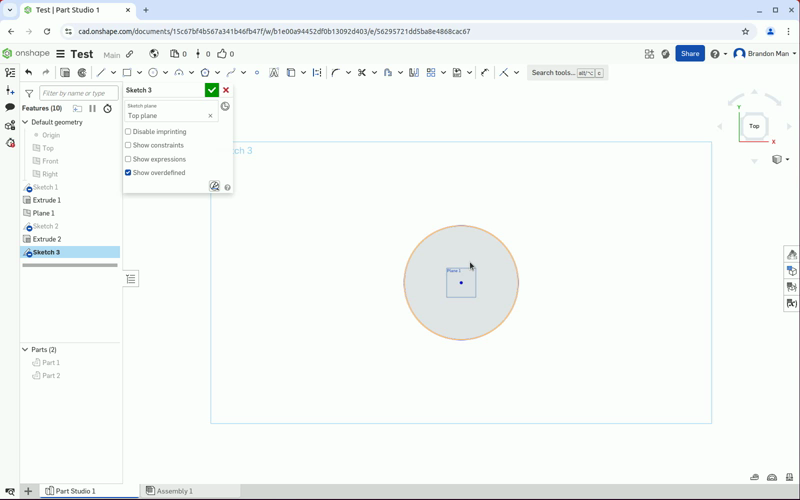
click(470, 261)
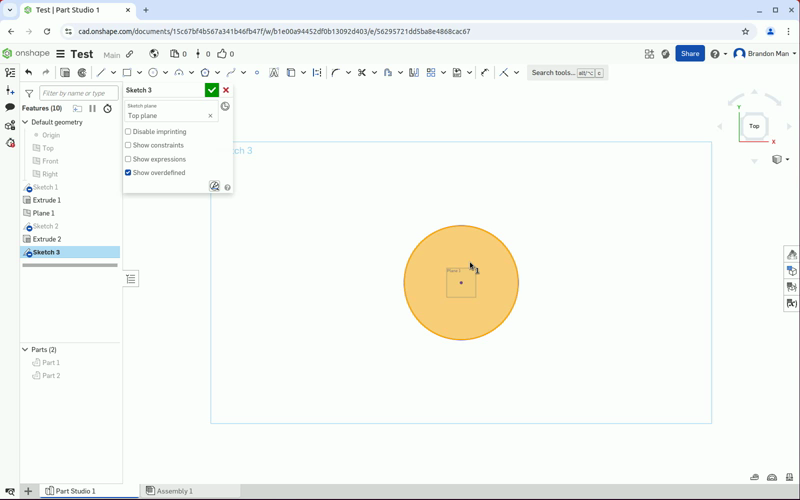
mouse_move(73, 352)
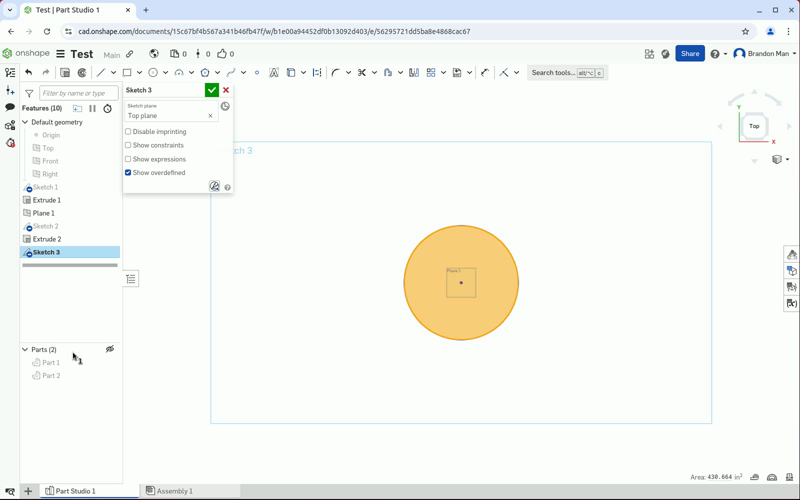
key(shift+y)
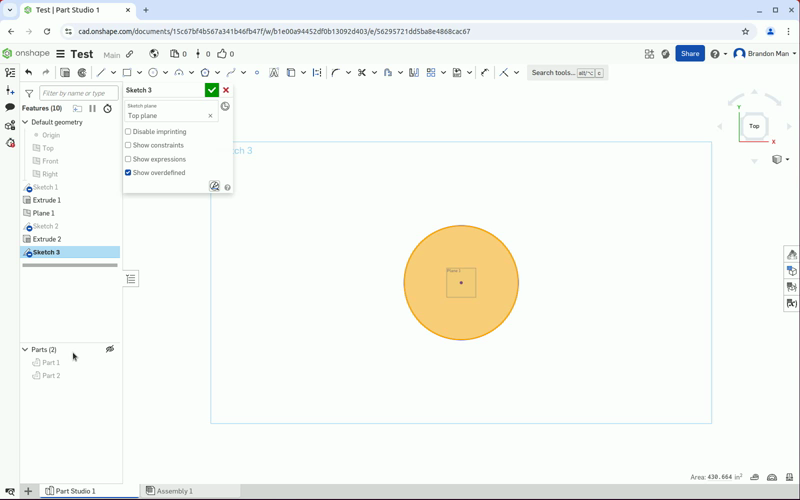
key(shift+e)
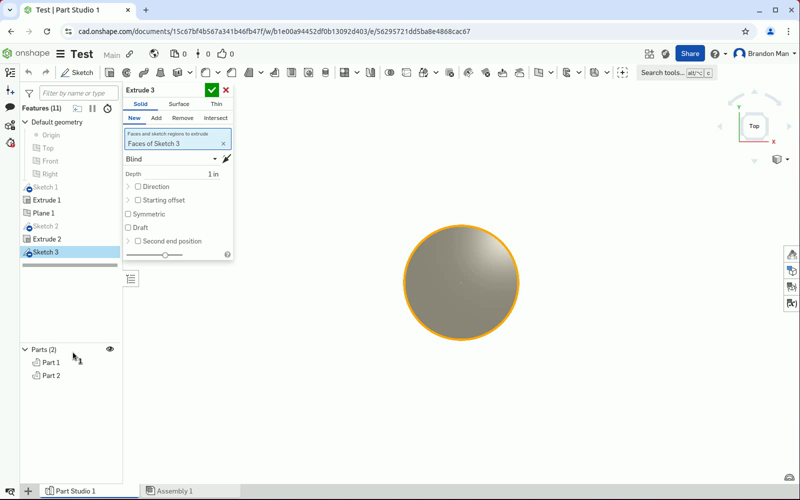
mouse_move(143, 106)
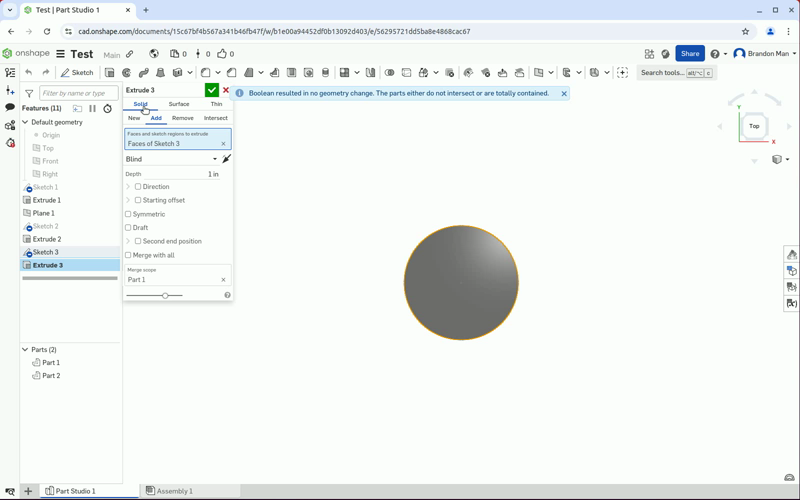
click(143, 106)
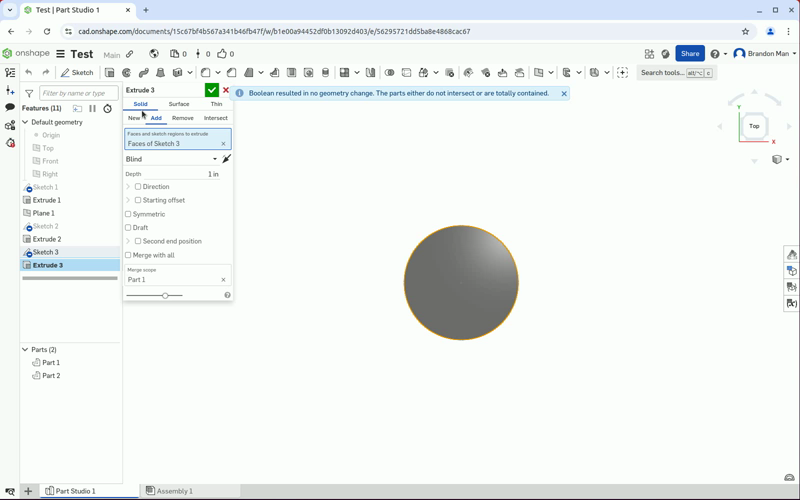
mouse_move(137, 120)
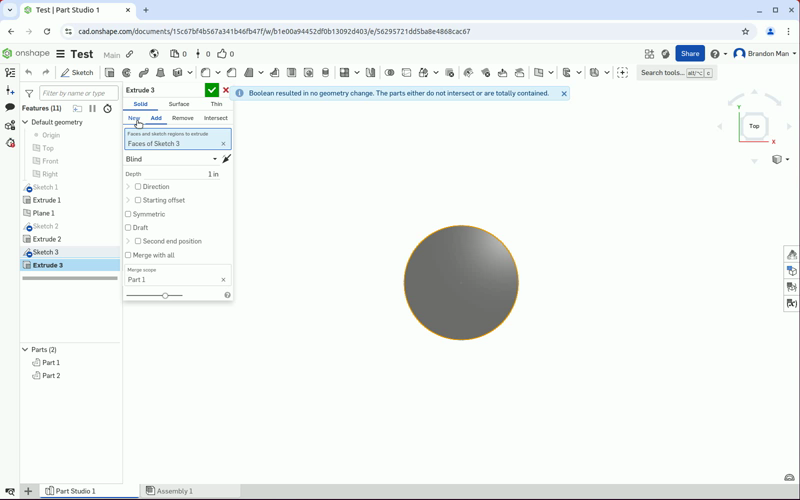
click(137, 120)
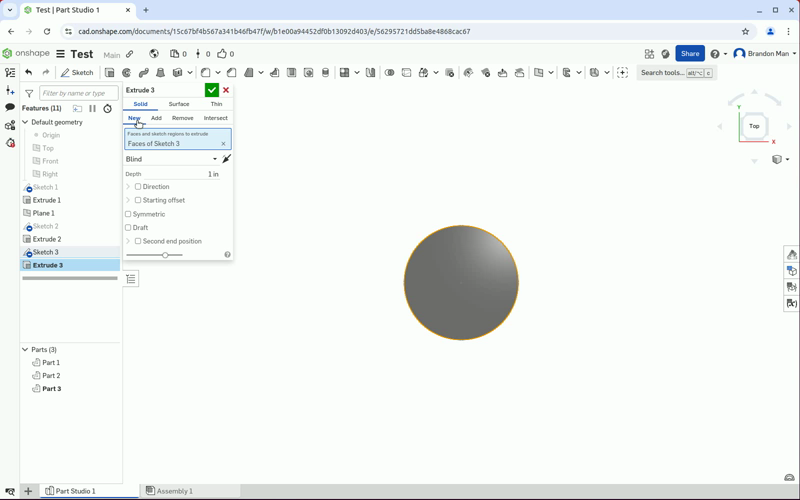
key(tab, 4)
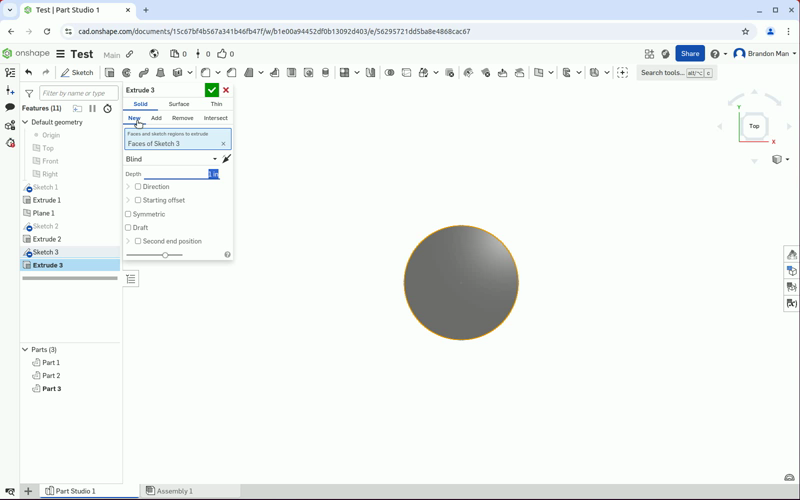
text(23.108)
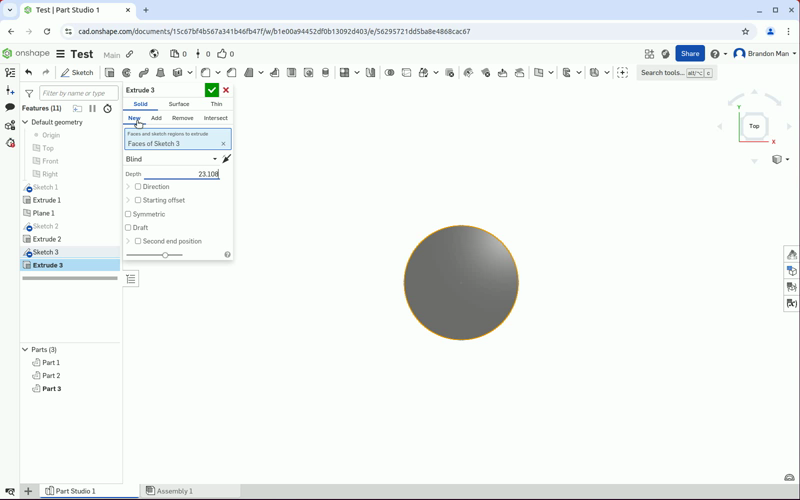
key(enter)
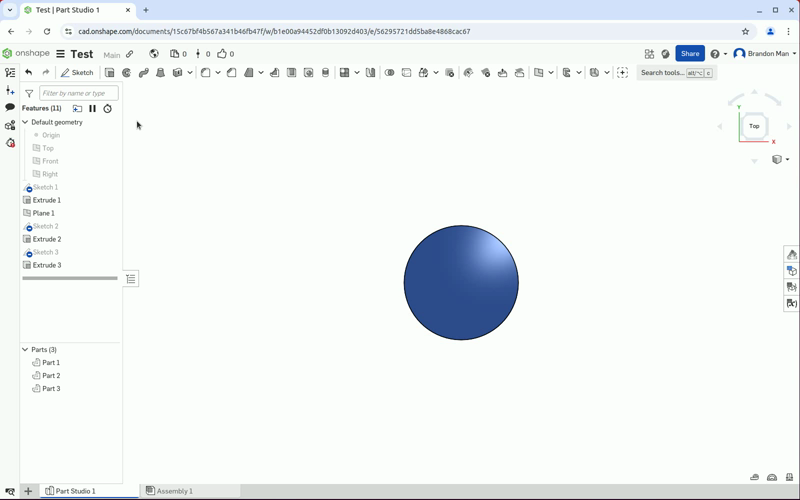
key(shift+h)
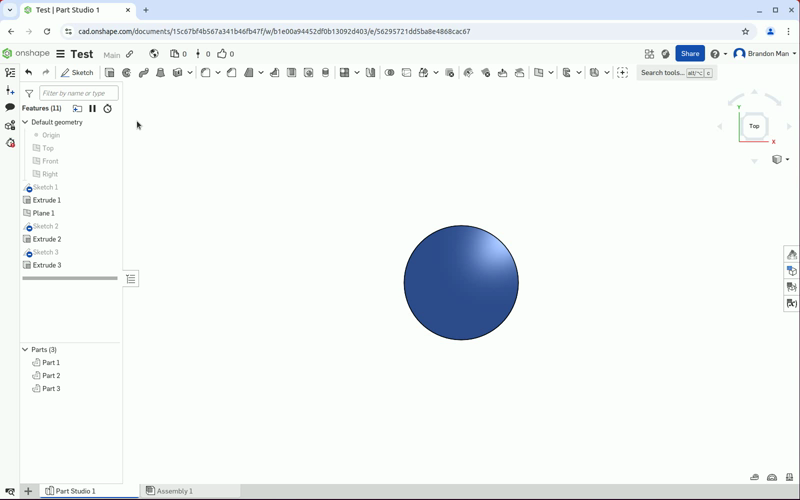
key(shift+h)
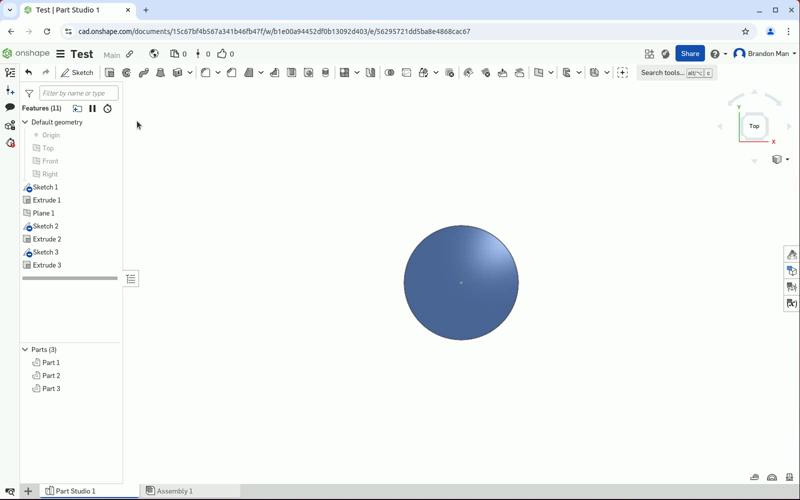
key(shift+7)
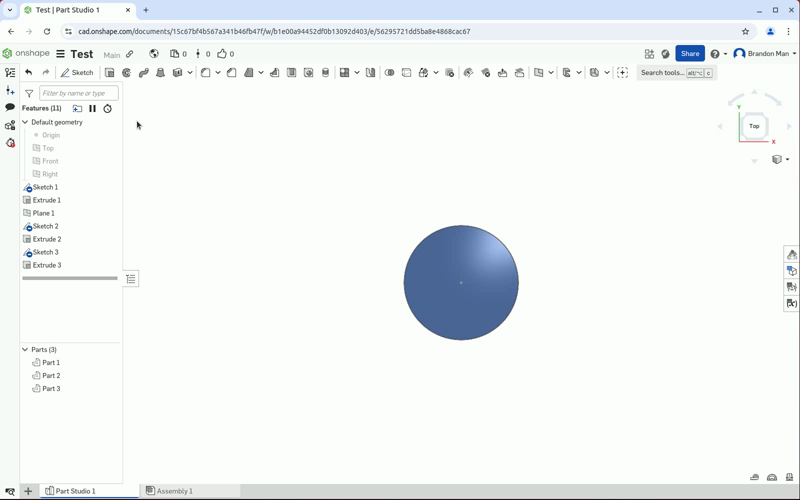
key(up, 3)
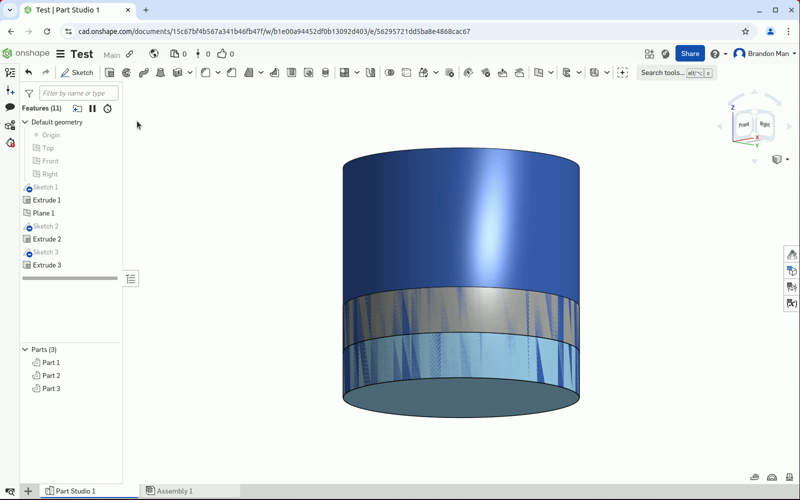
key(left, 3)
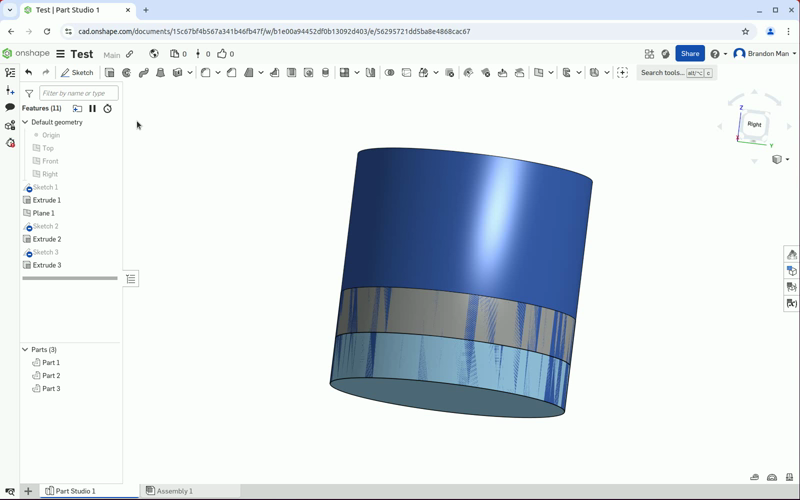
key(right, 3)
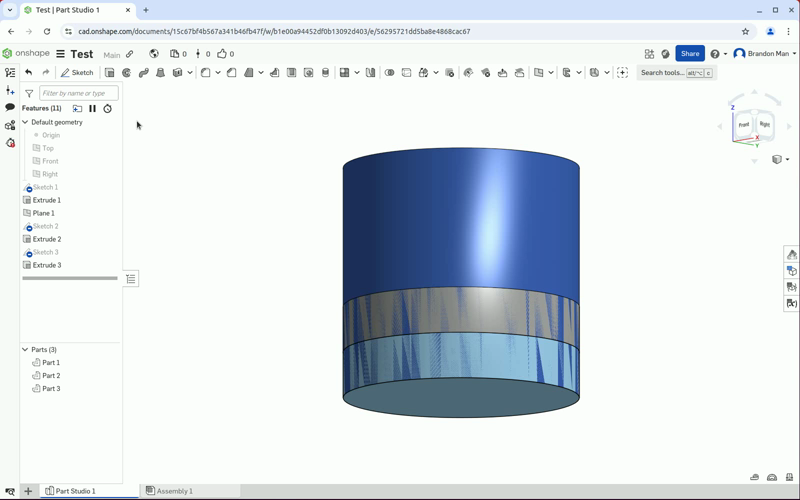
key(down, 3)
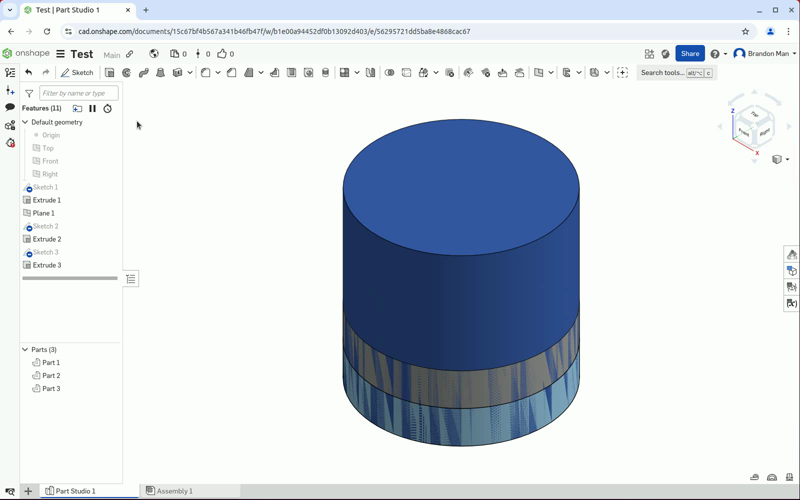
mouse_move(73, 189)
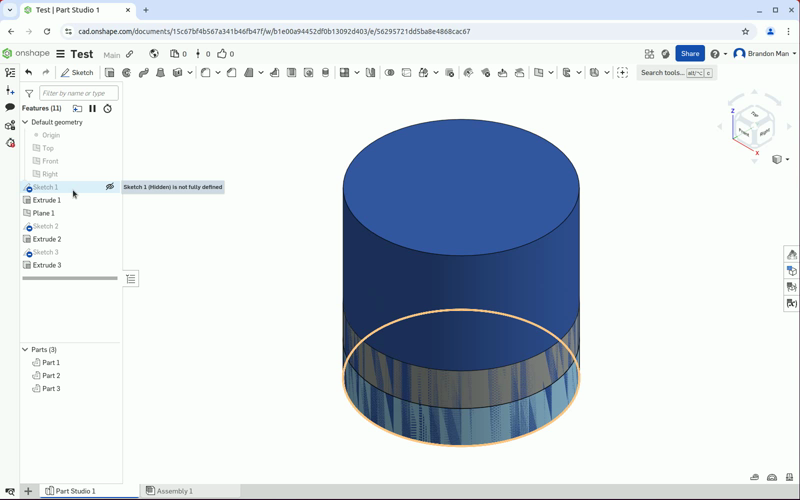
click(73, 189)